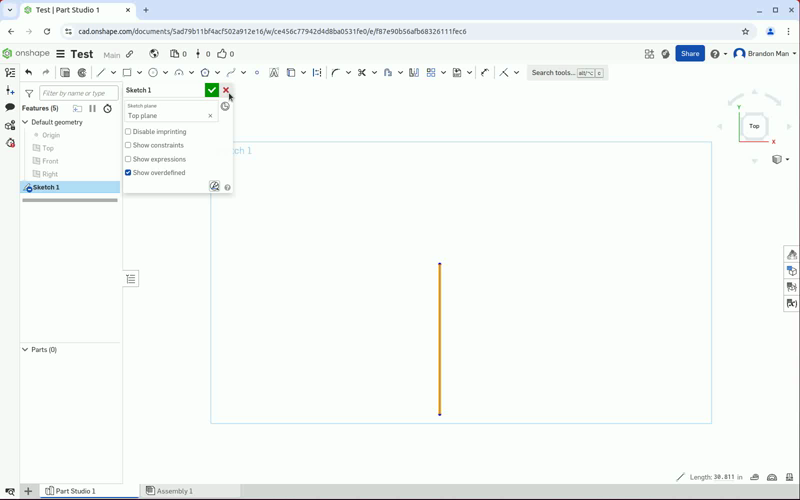
key(shift+h)
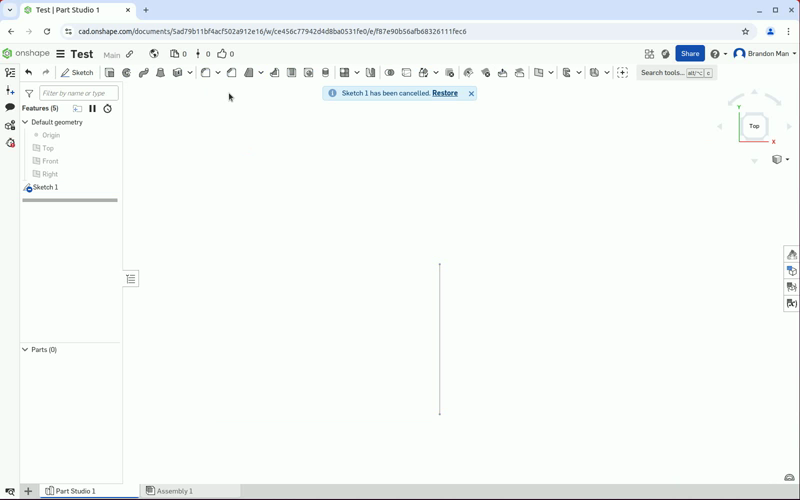
key(shift+s)
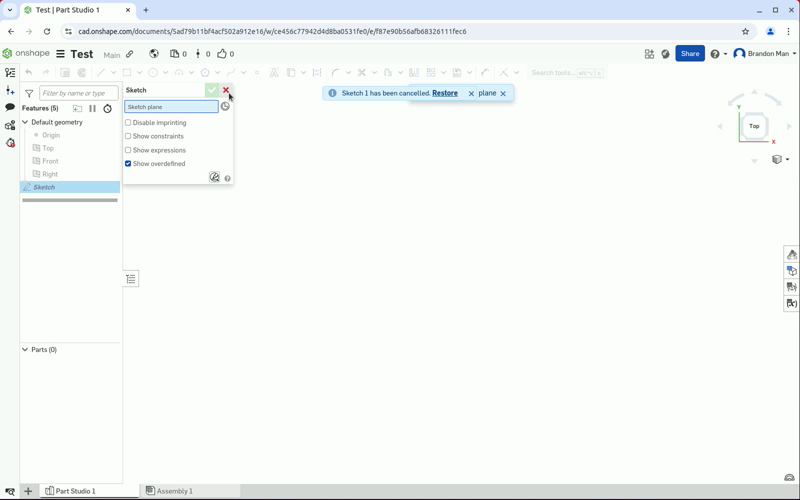
mouse_move(73, 150)
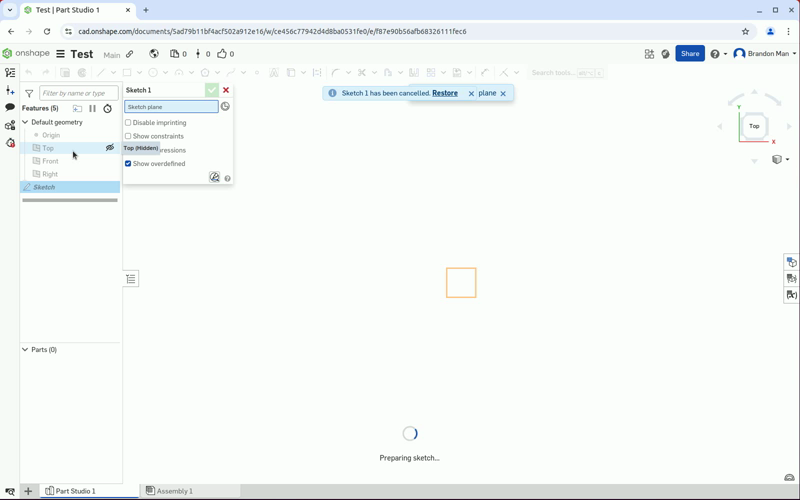
click(73, 150)
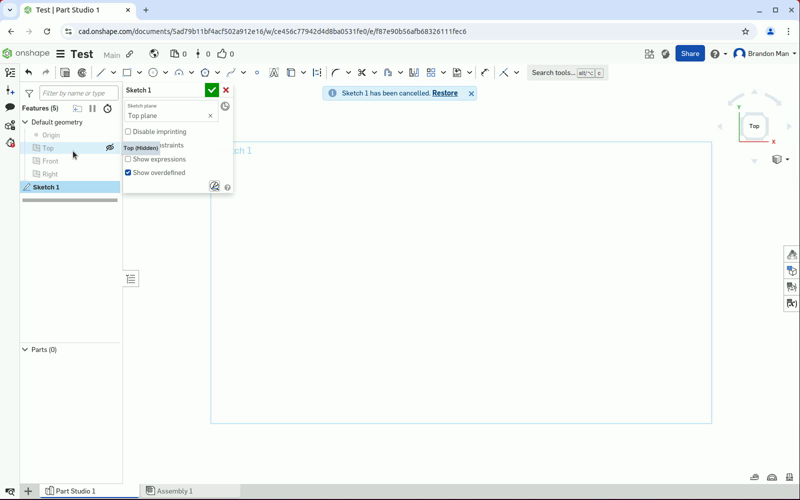
mouse_move(73, 352)
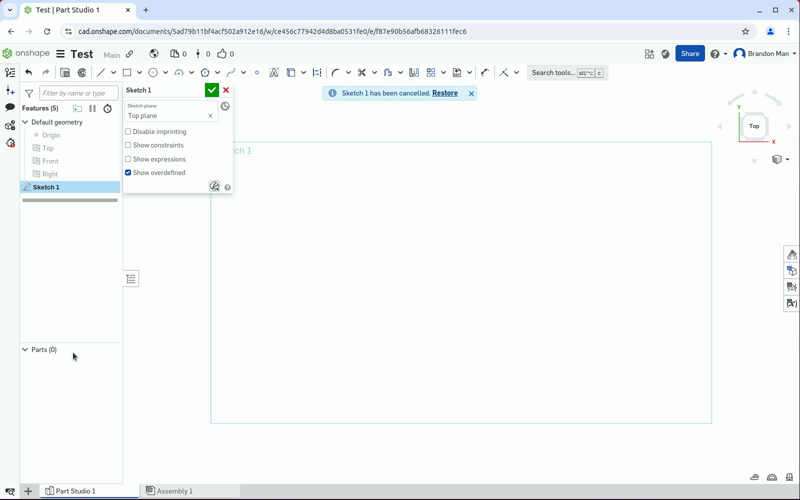
key(y)
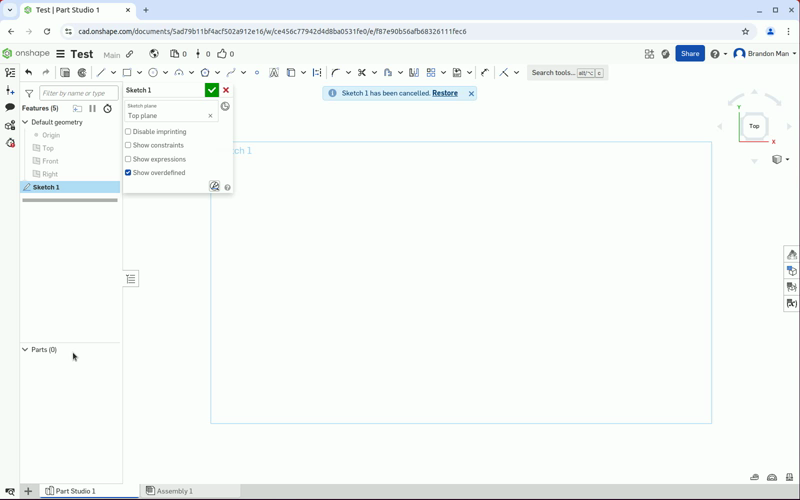
key(l)
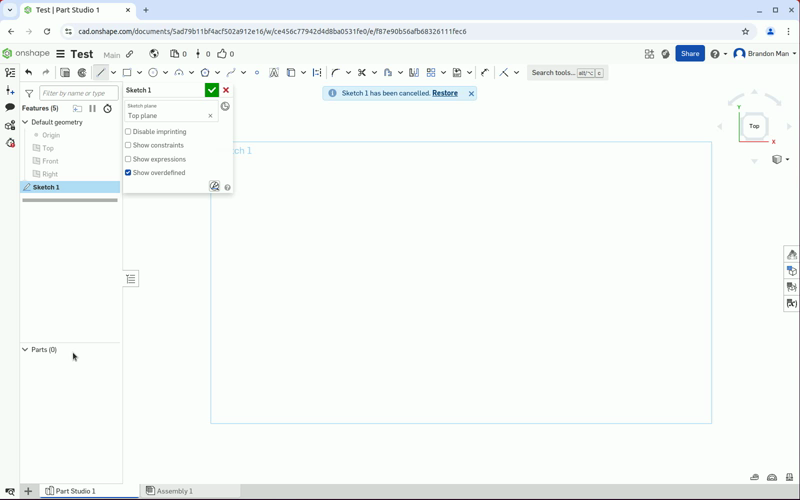
key_down(shift)
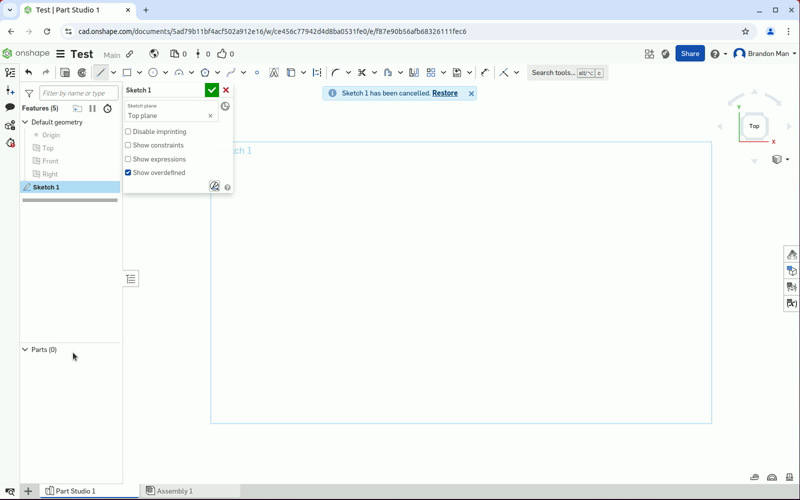
mouse_move(348, 395)
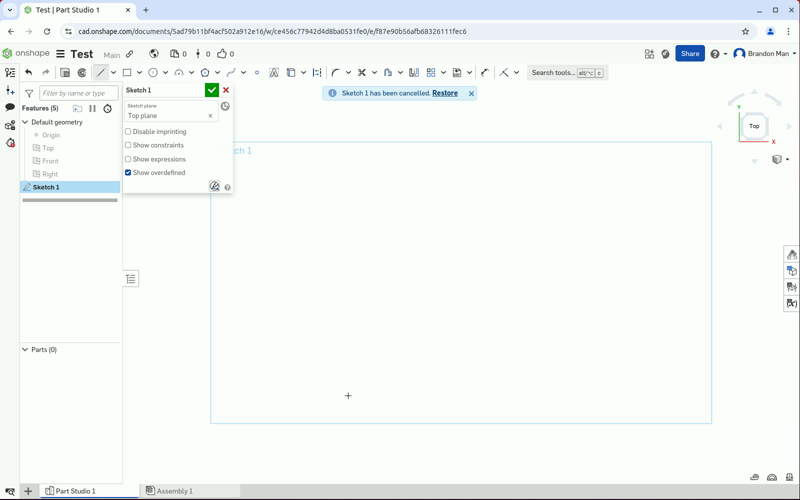
click(348, 395)
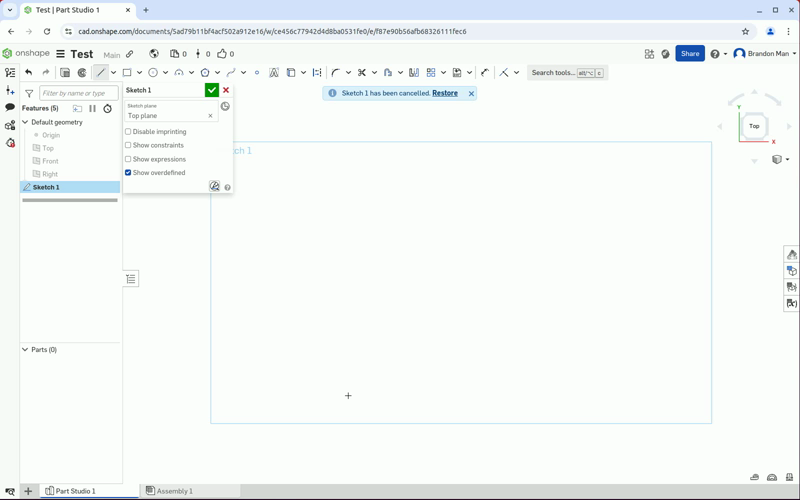
key_up(shift)
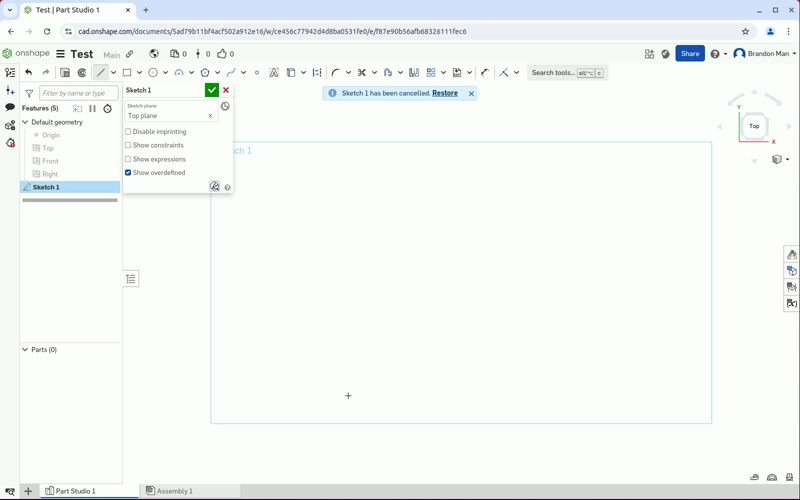
key_down(shift)
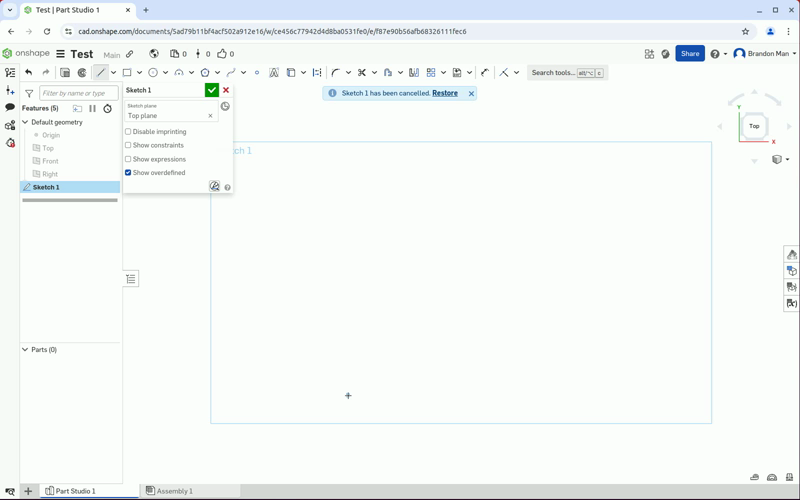
mouse_move(572, 395)
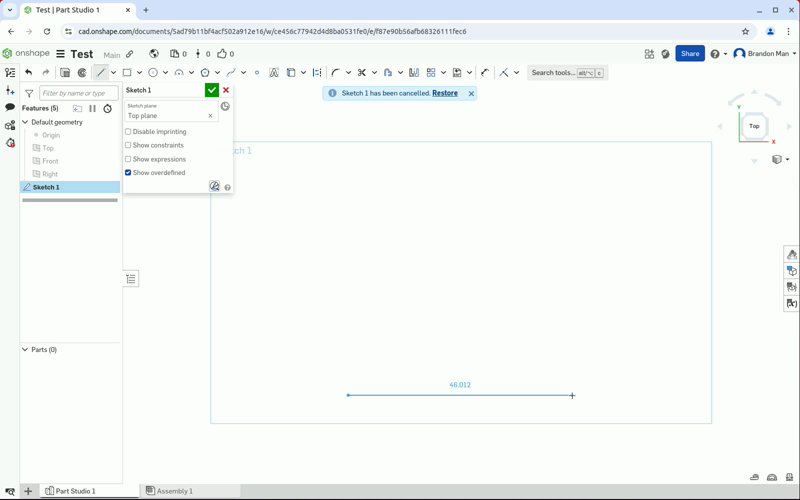
click(572, 395)
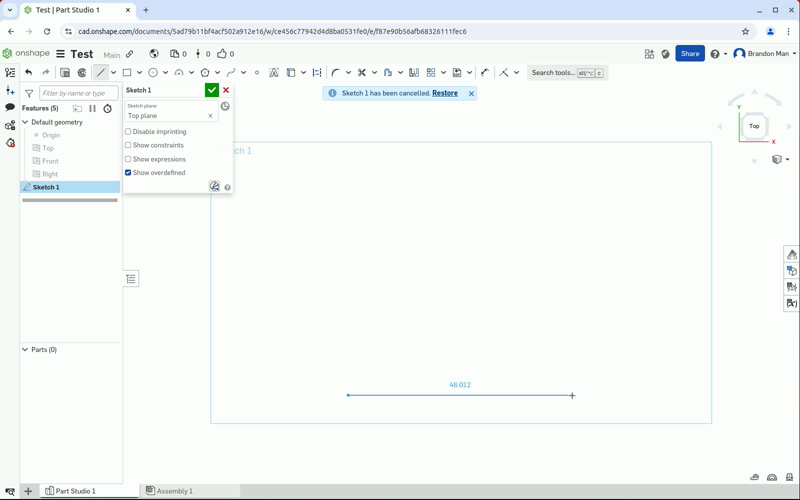
key_up(shift)
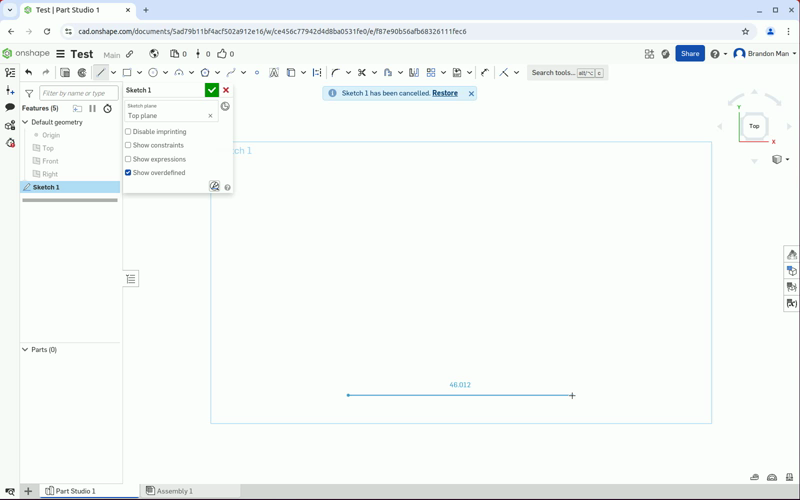
key_down(shift)
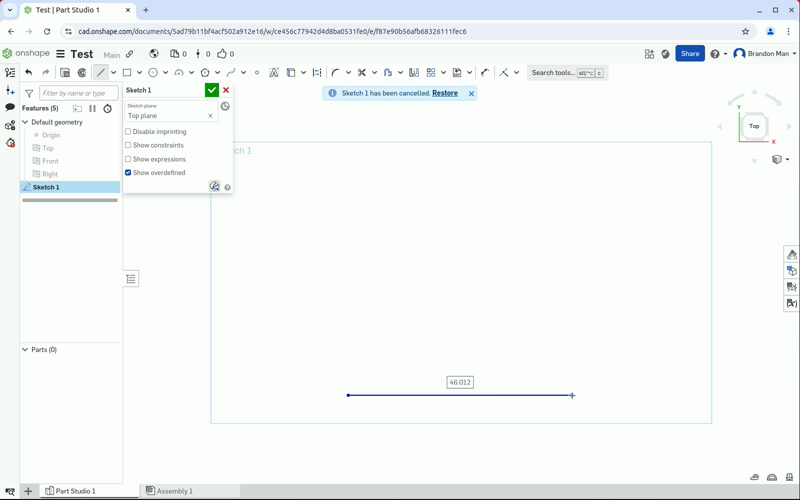
mouse_move(572, 171)
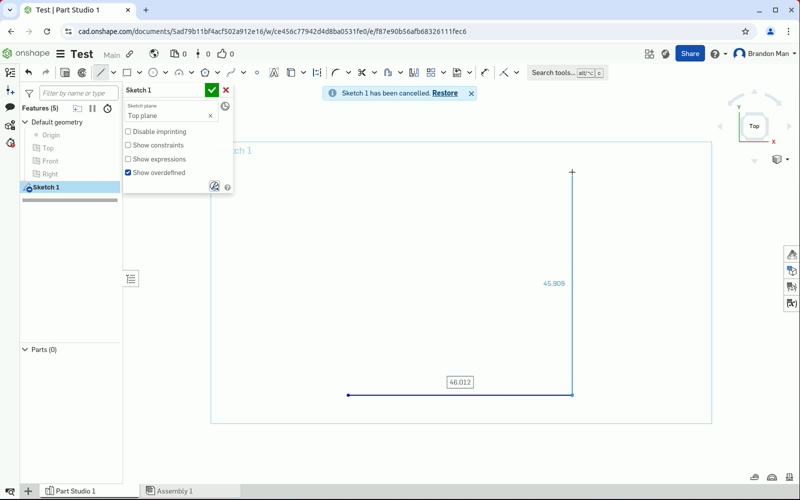
click(572, 171)
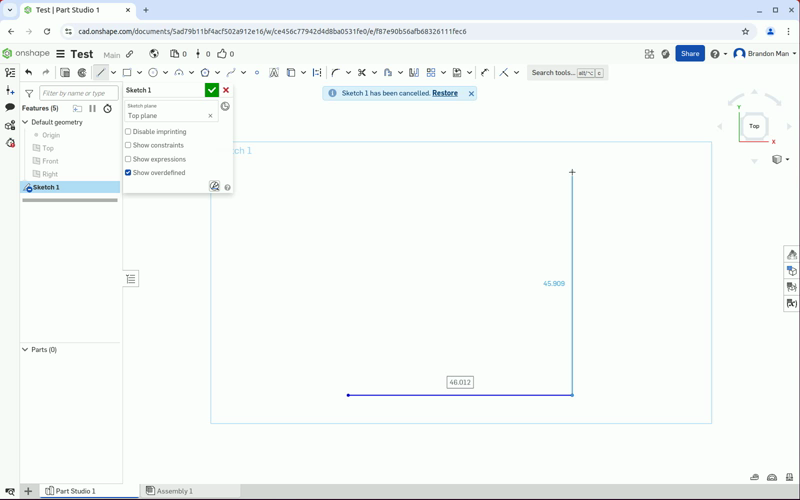
key_up(shift)
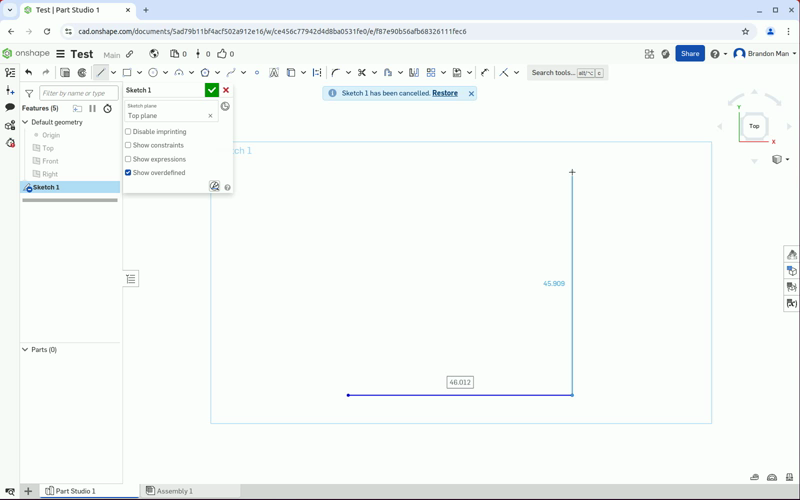
key_down(shift)
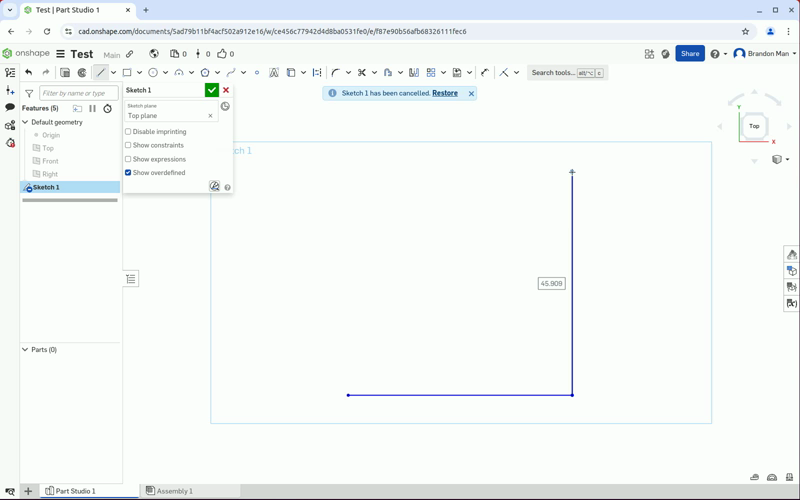
mouse_move(348, 171)
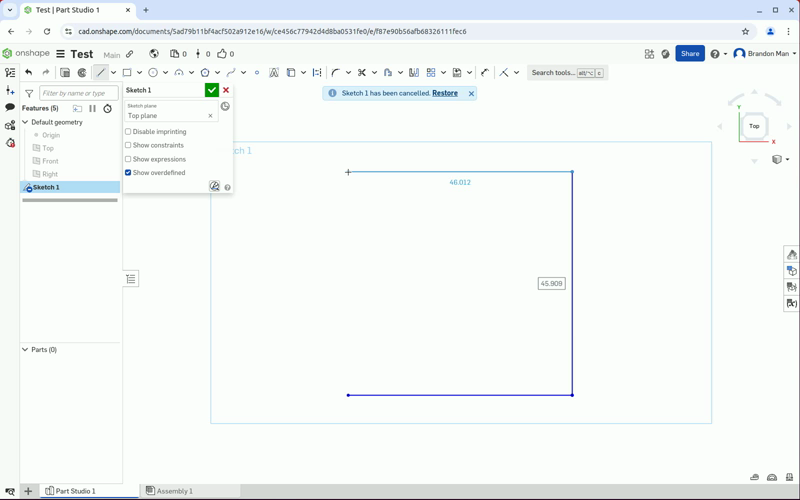
click(348, 171)
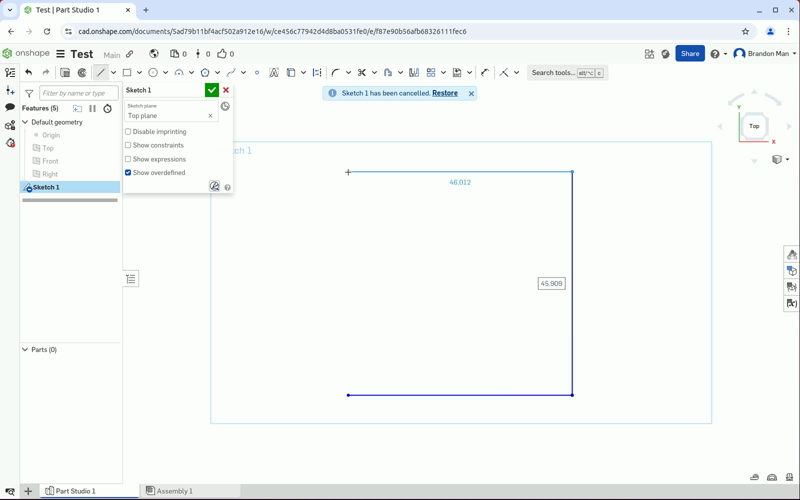
key_up(shift)
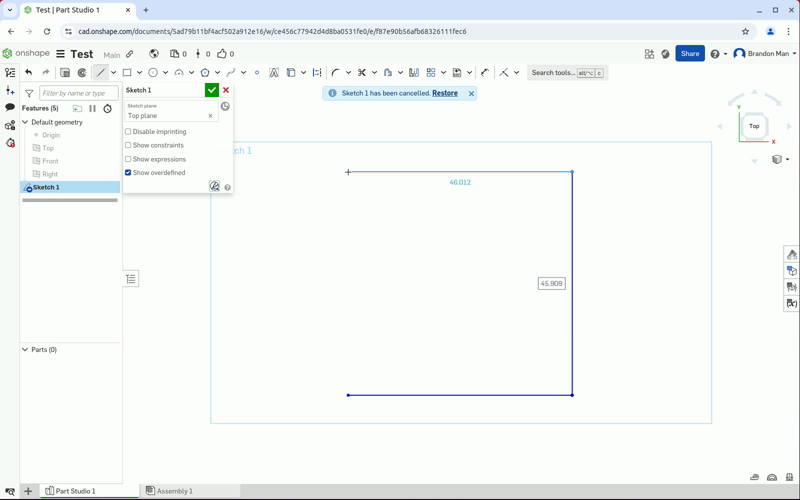
key_down(shift)
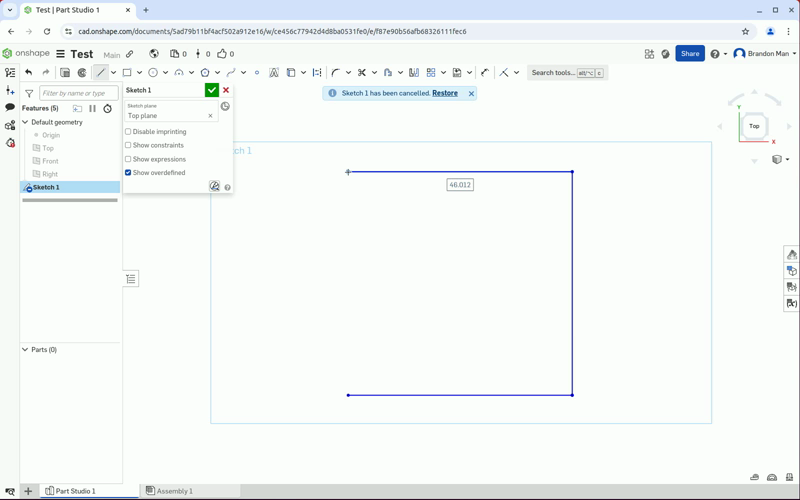
mouse_move(348, 395)
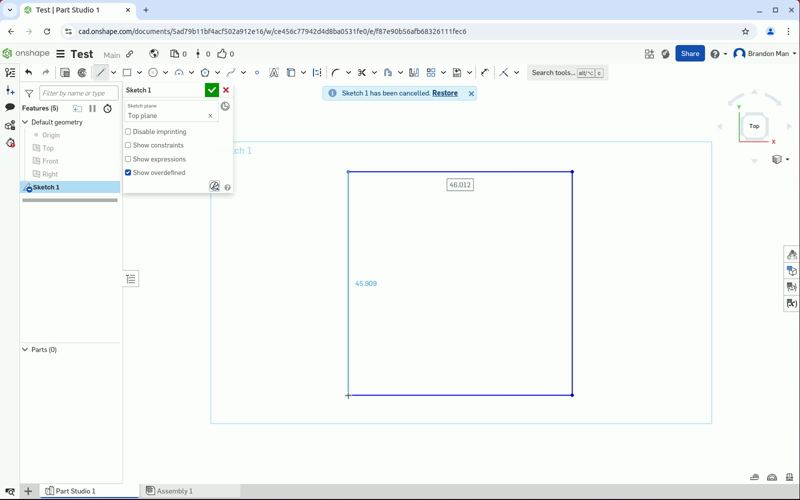
key_up(shift)
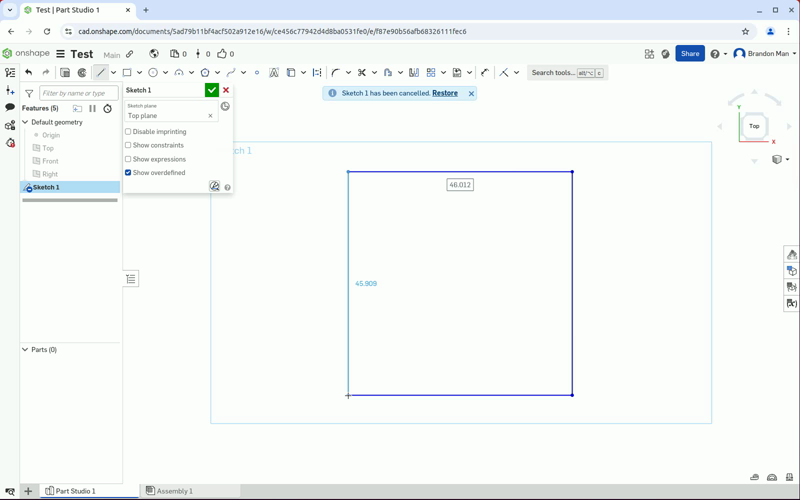
click(348, 395)
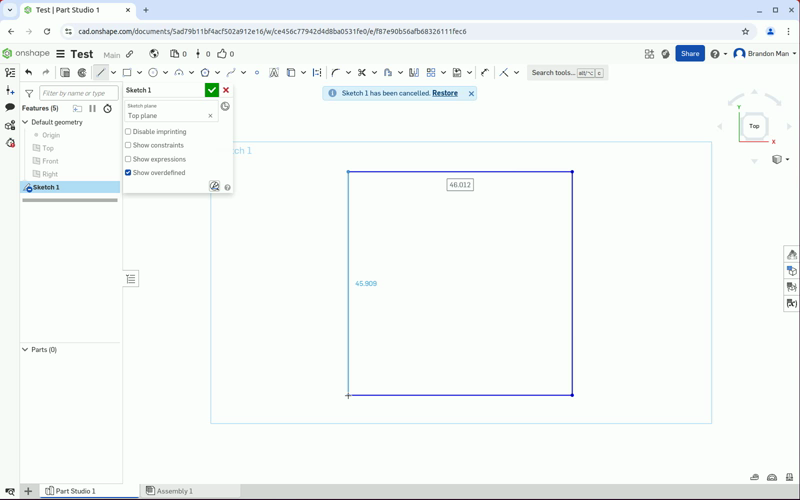
key(esc)
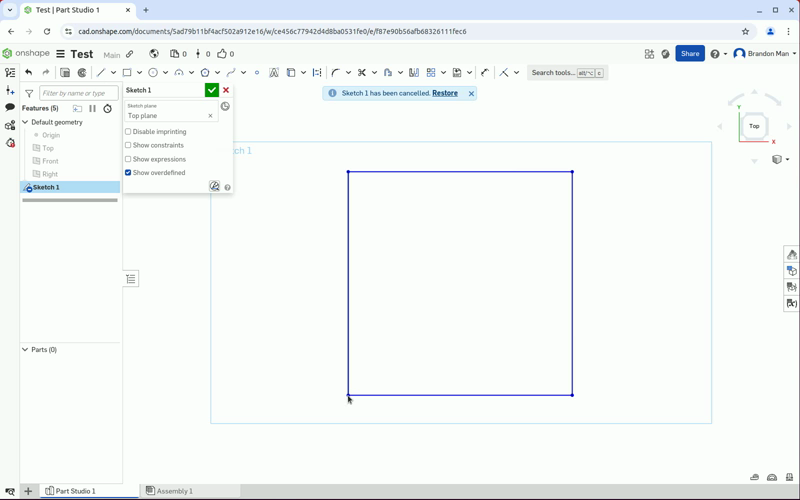
mouse_move(492, 265)
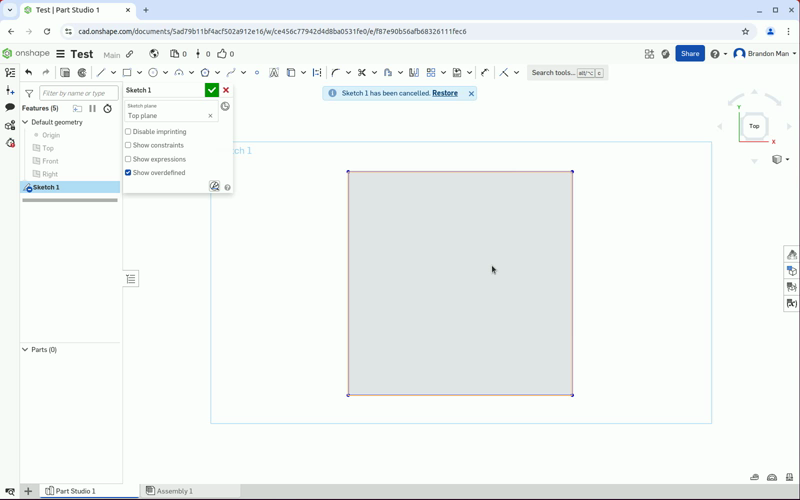
click(492, 265)
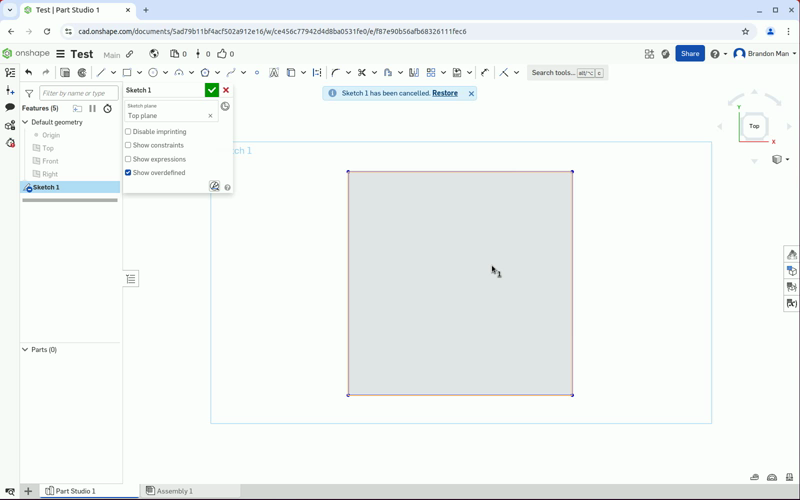
mouse_move(73, 352)
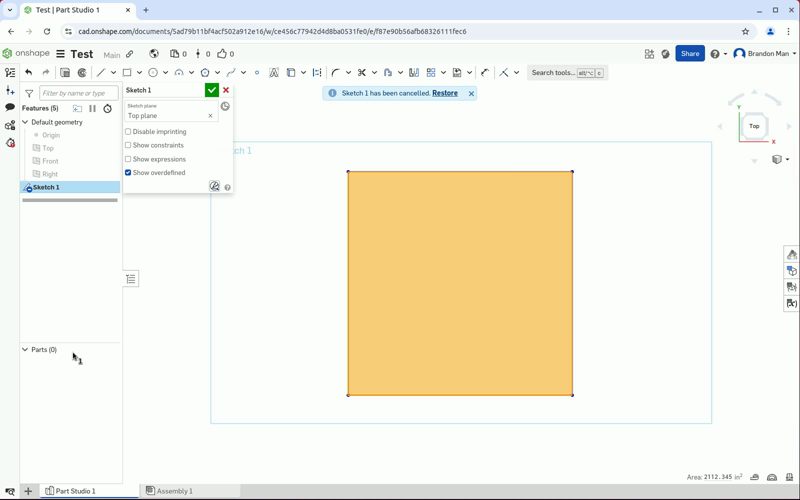
key(shift+y)
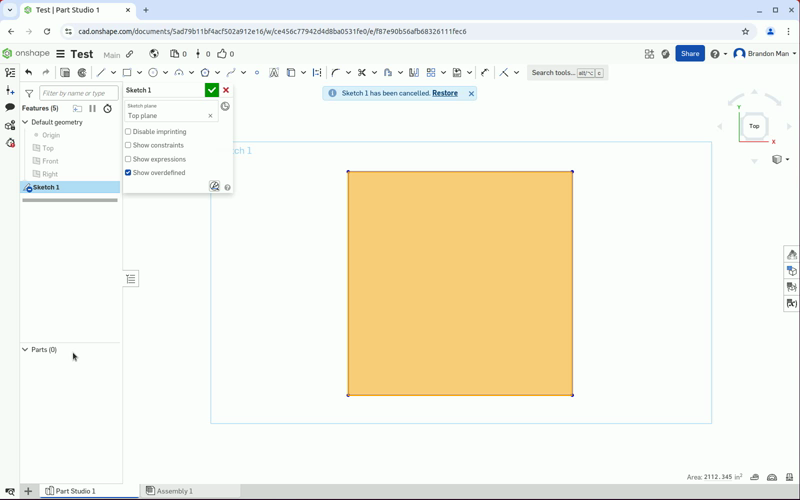
key(shift+e)
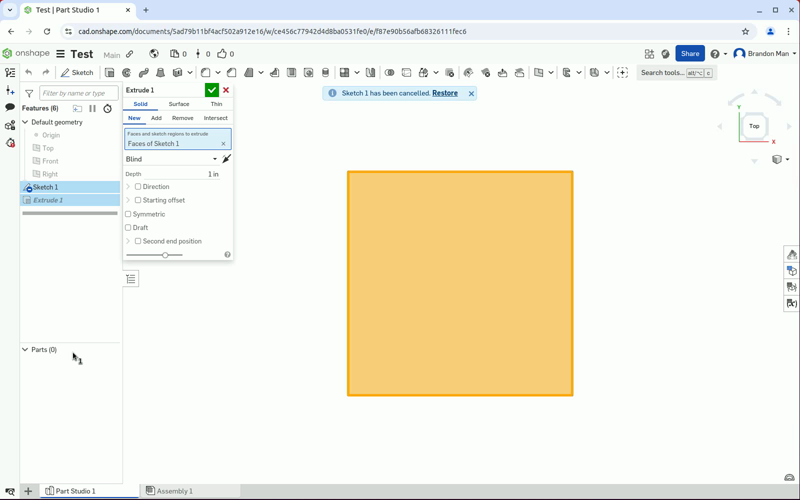
mouse_move(143, 106)
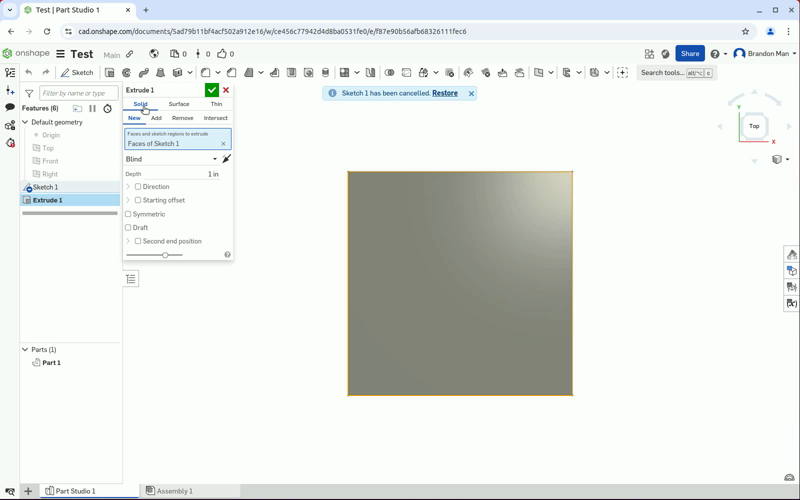
click(143, 106)
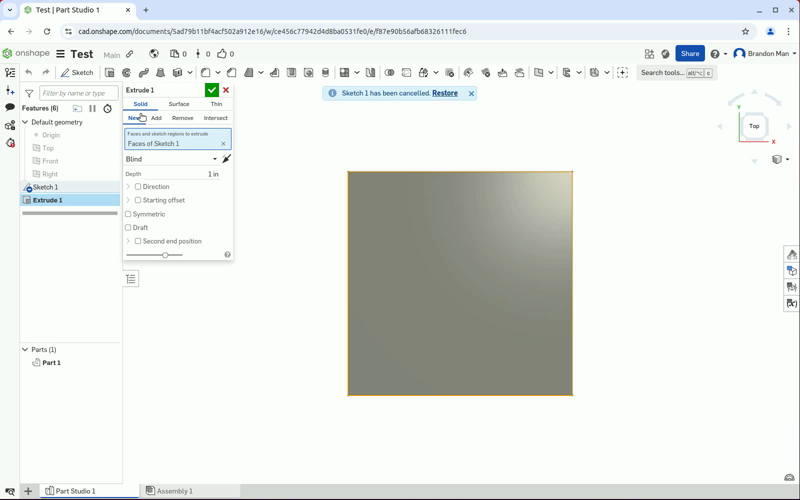
mouse_move(137, 120)
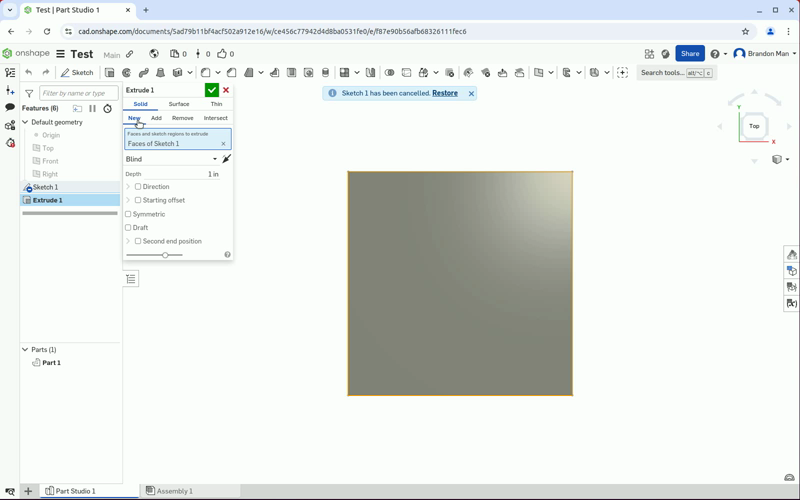
click(137, 120)
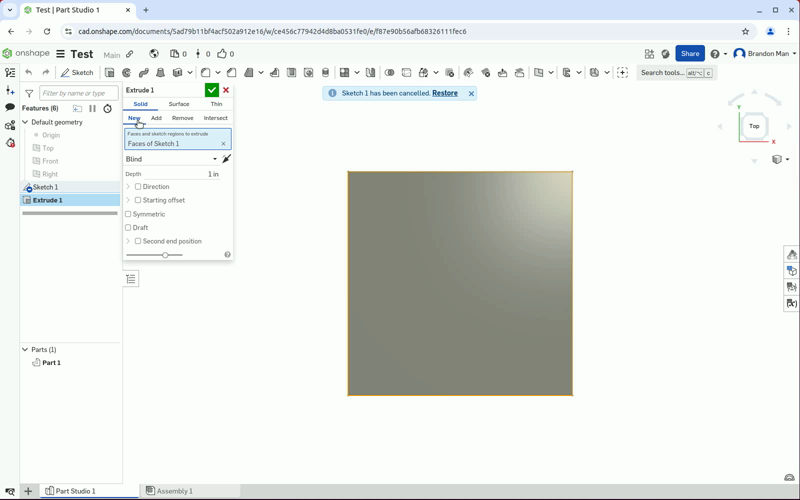
key(tab, 4)
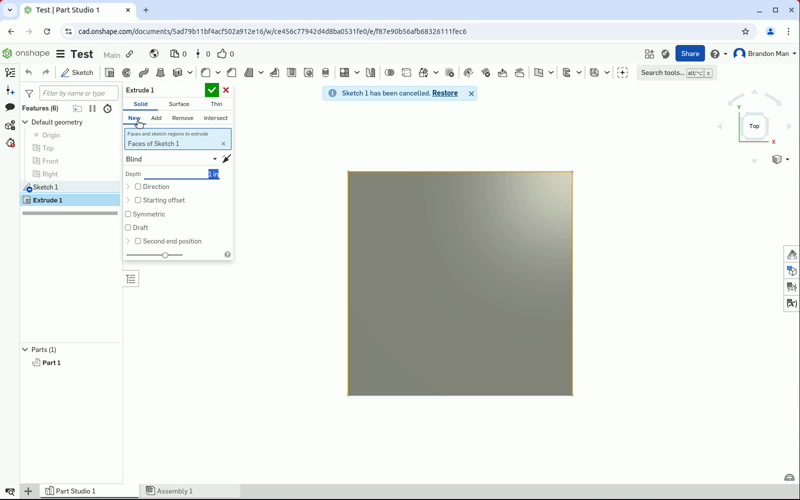
text(46.216)
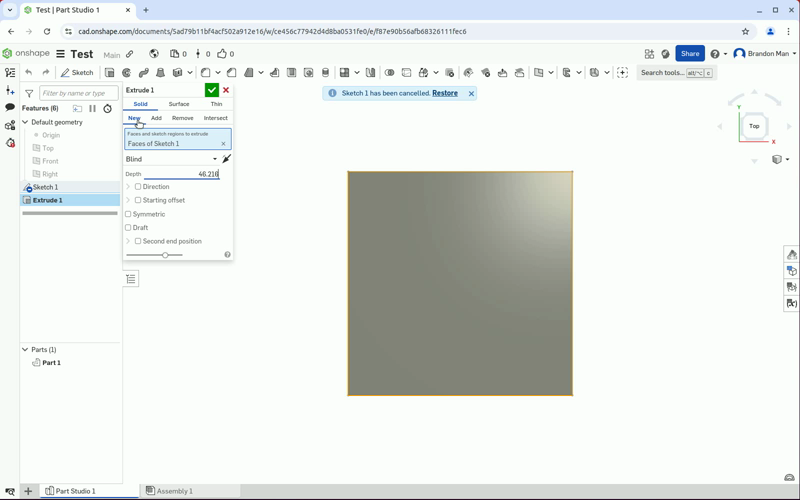
key(tab, 3)
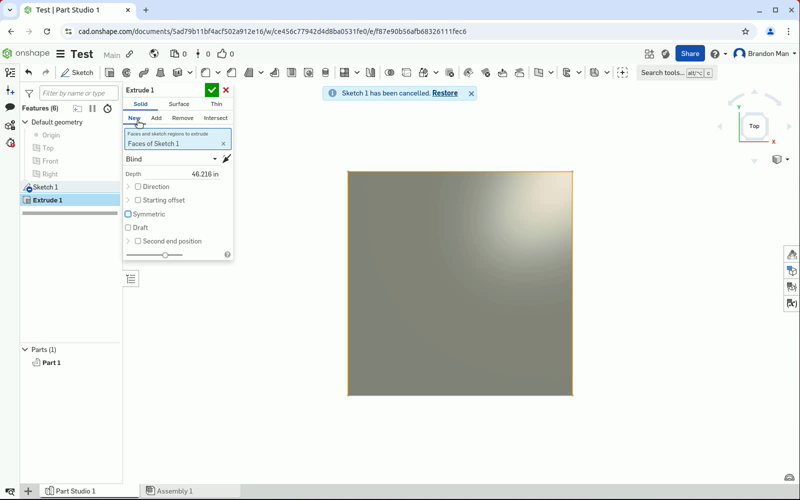
key(space)
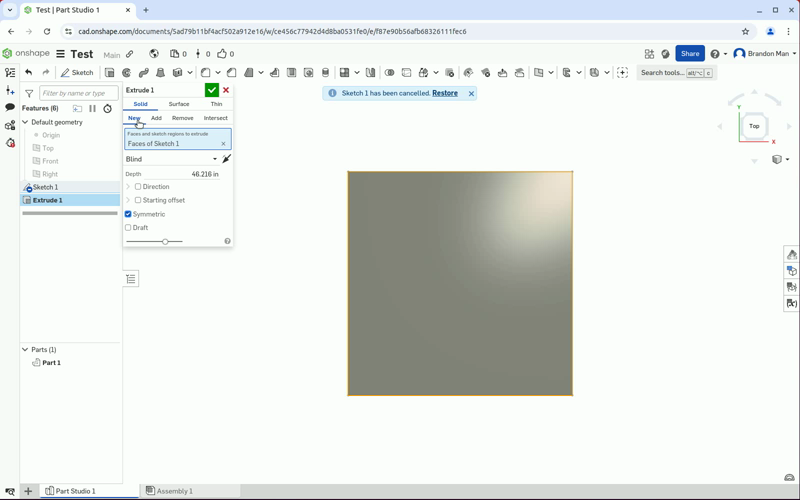
key(enter)
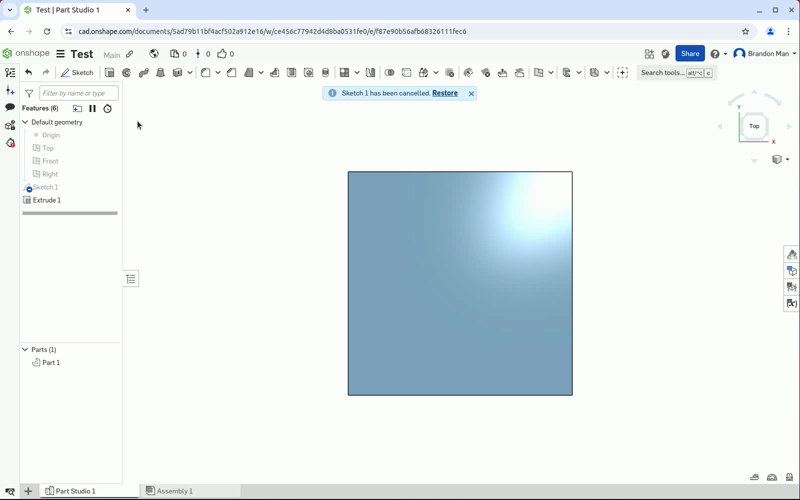
key(shift+h)
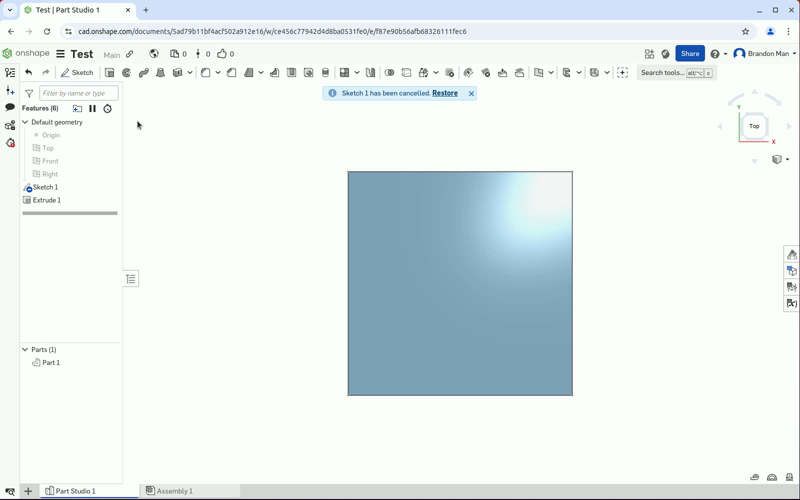
key(shift+h)
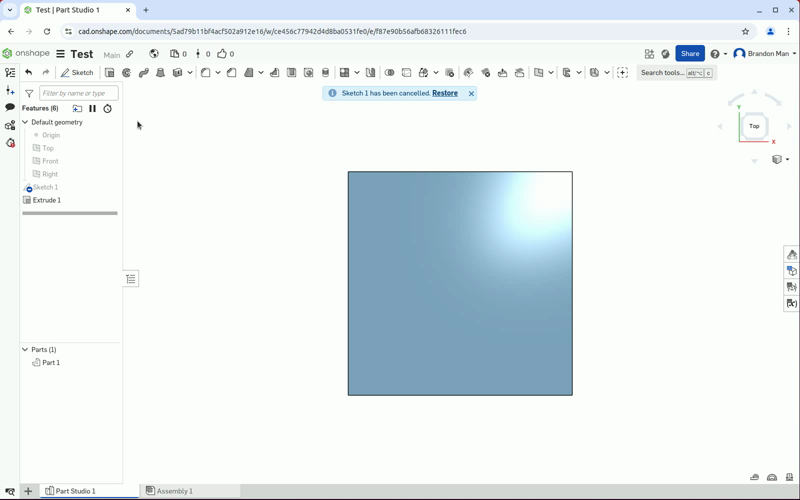
mouse_move(73, 189)
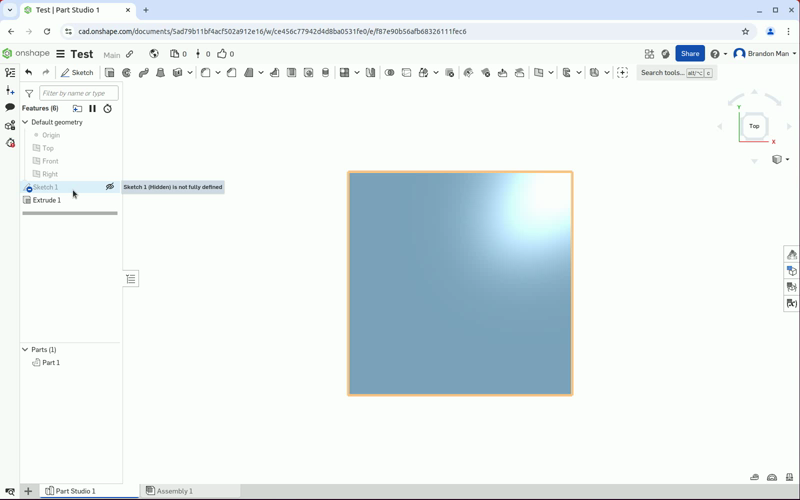
click(73, 189)
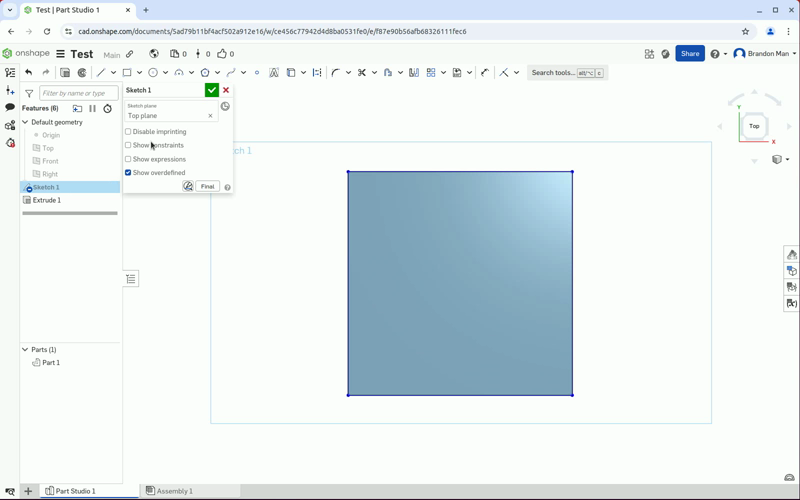
mouse_move(229, 92)
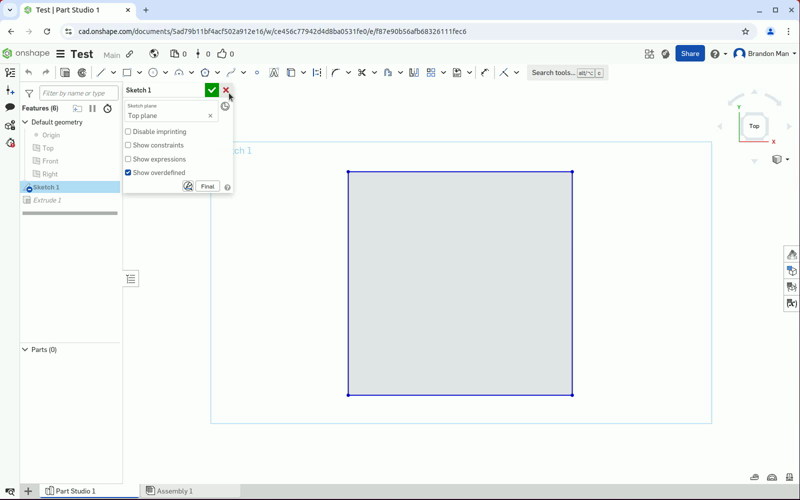
click(229, 92)
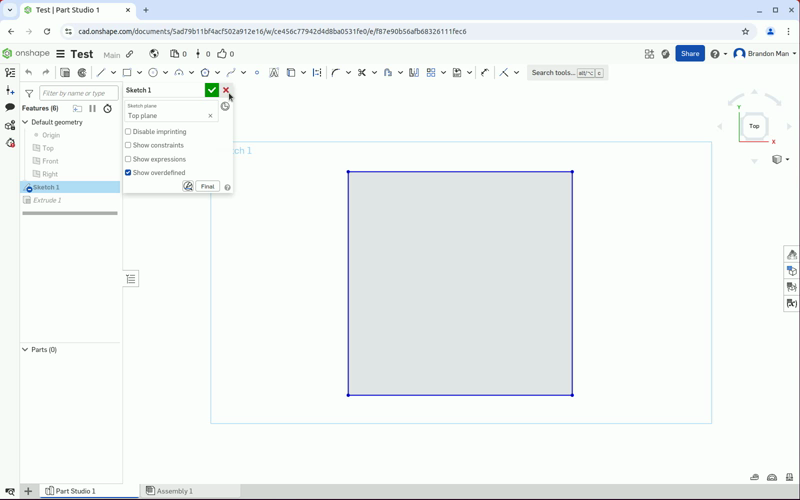
key(shift+s)
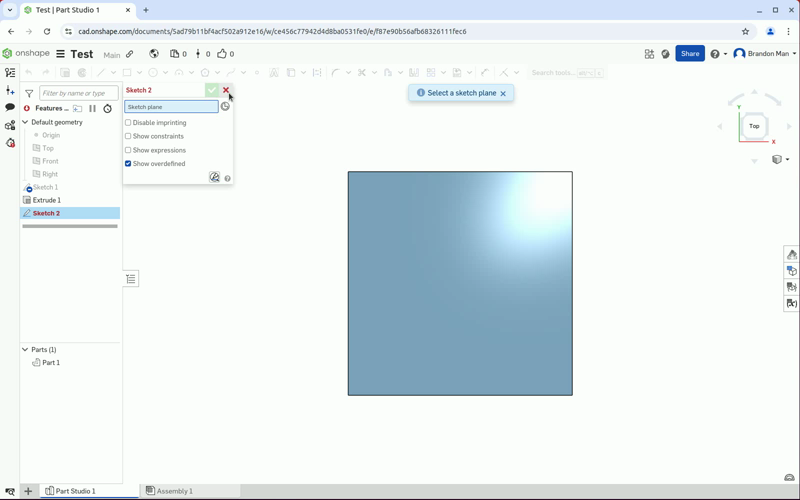
mouse_move(73, 150)
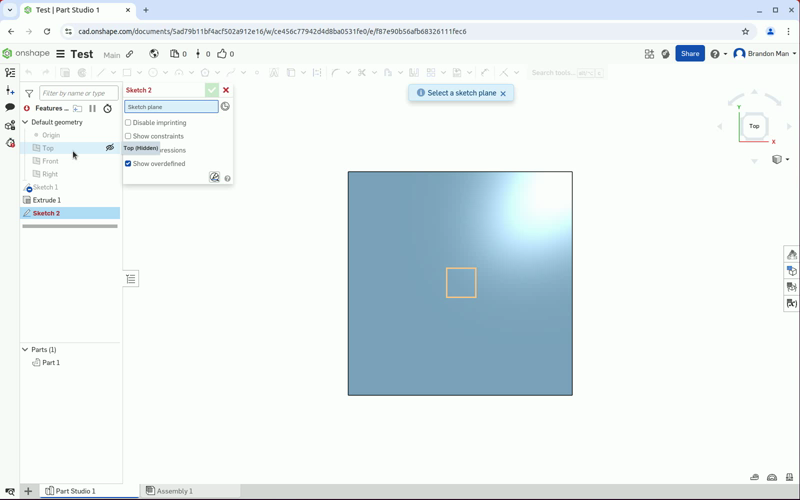
click(73, 150)
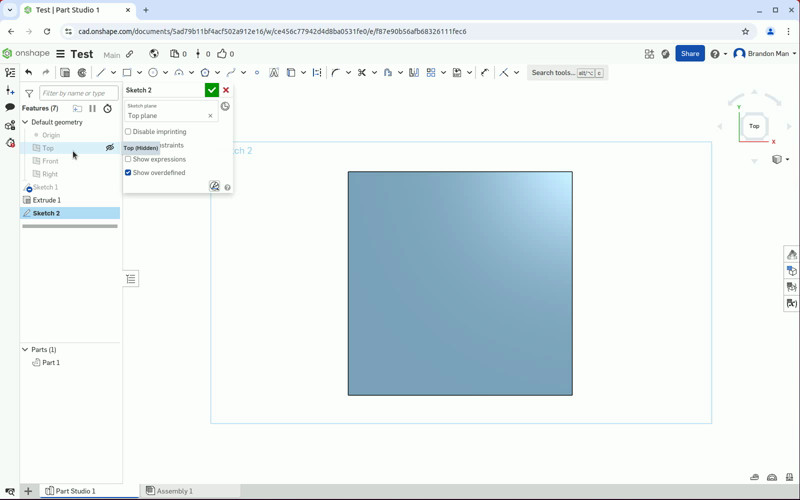
mouse_move(73, 352)
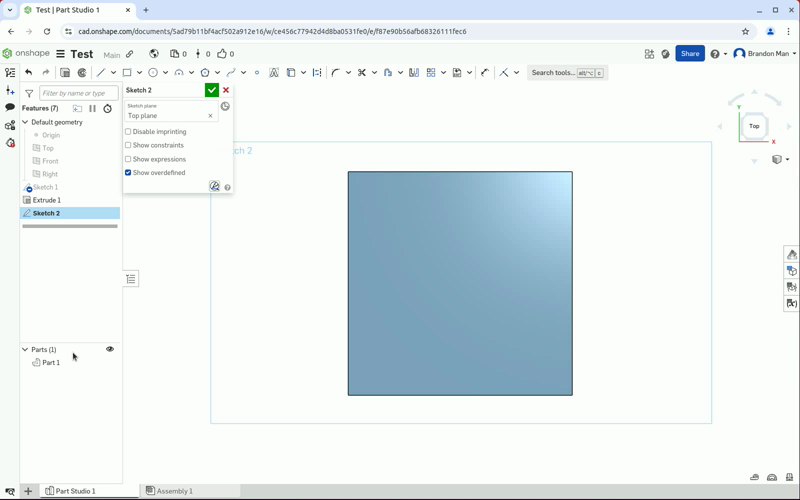
key(y)
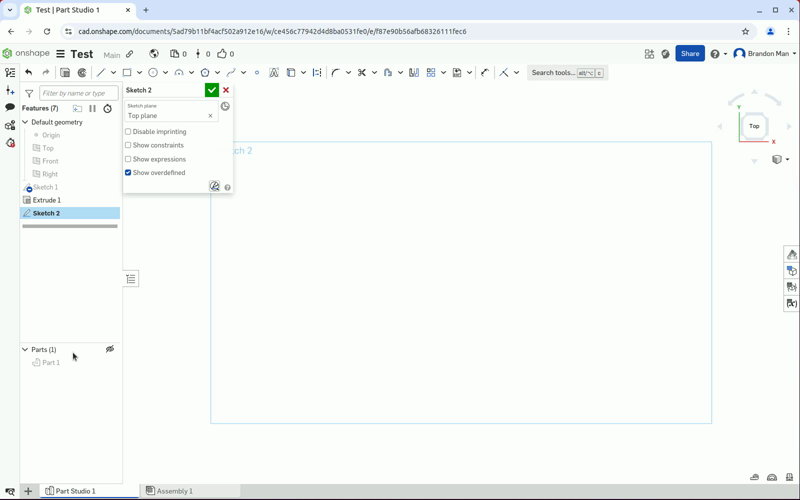
key(c)
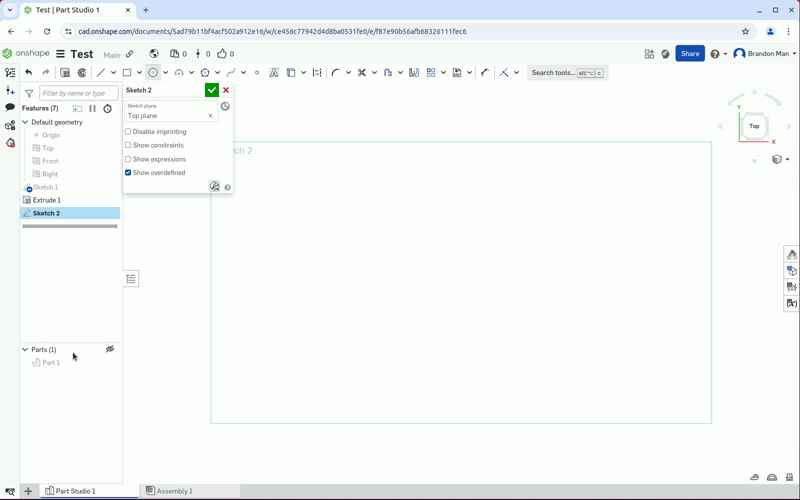
key_down(shift)
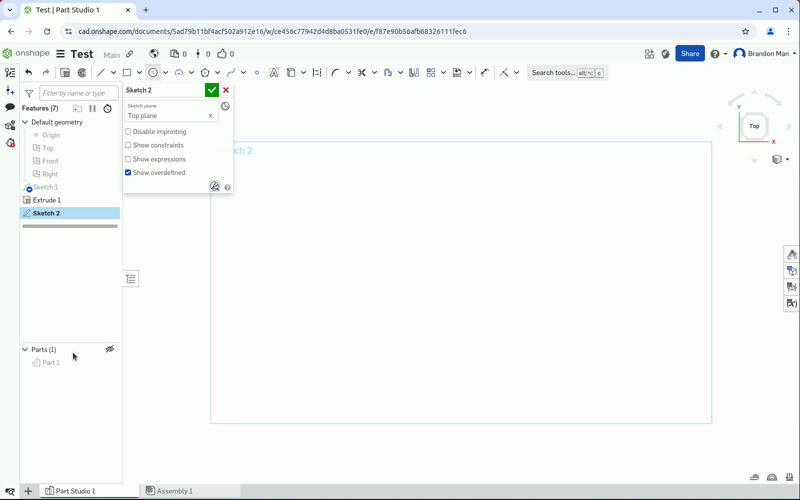
mouse_move(460, 282)
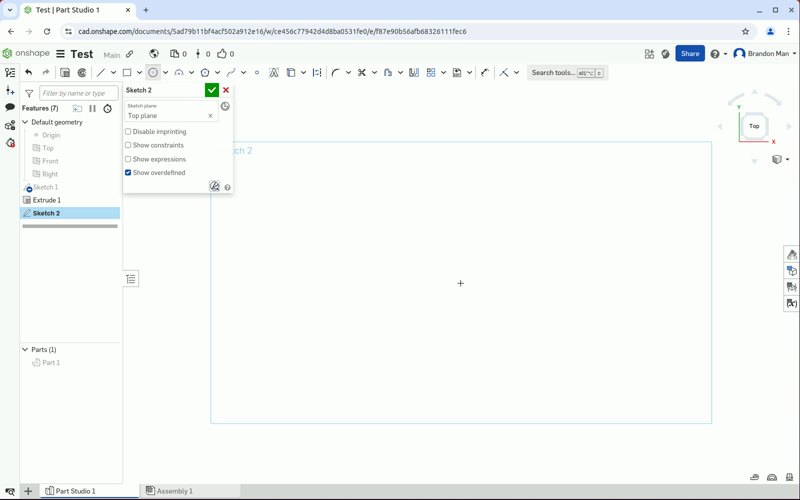
click(460, 282)
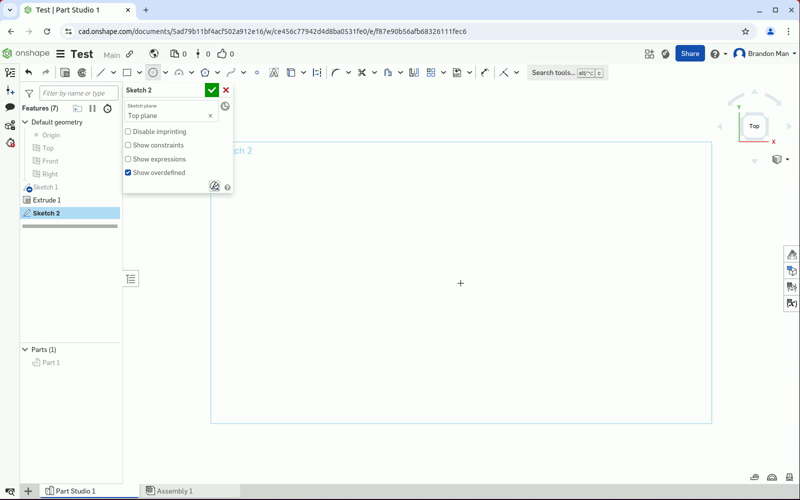
key_up(shift)
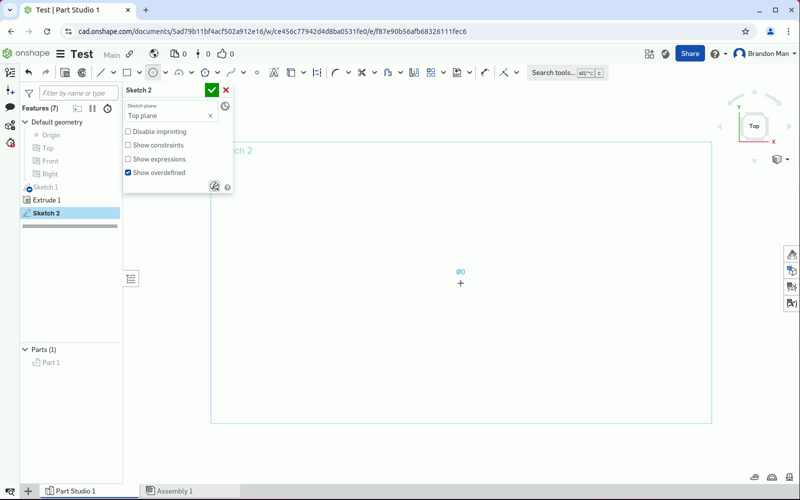
mouse_move(527, 282)
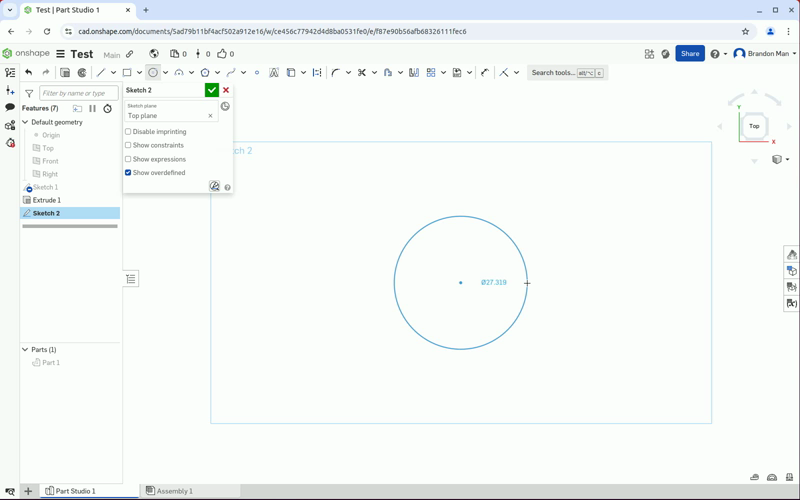
click(527, 282)
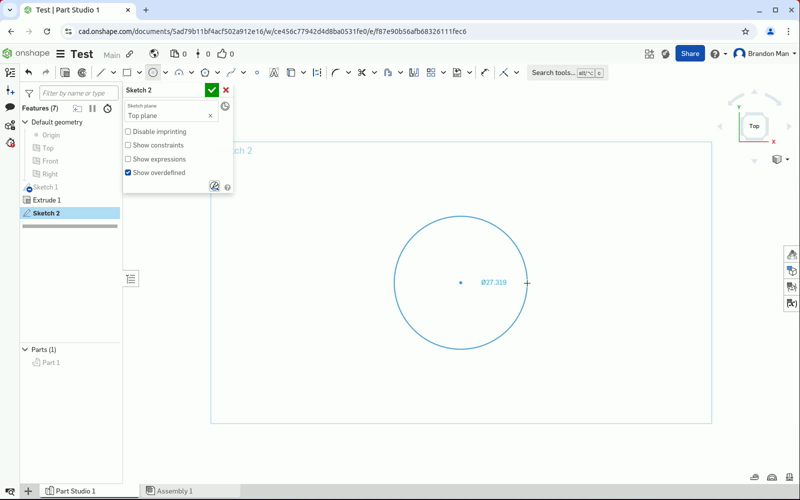
key(esc)
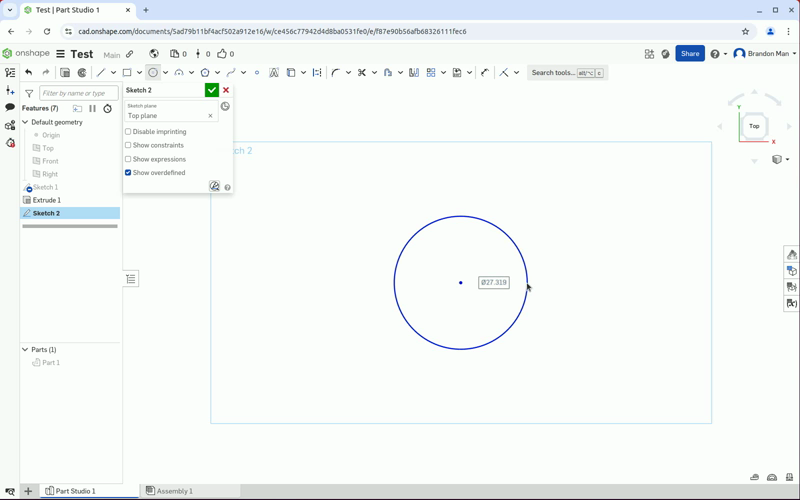
mouse_move(434, 280)
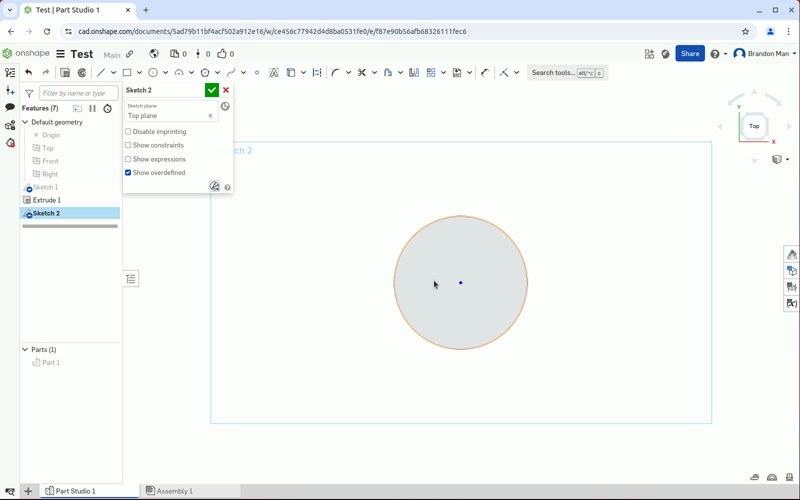
click(434, 280)
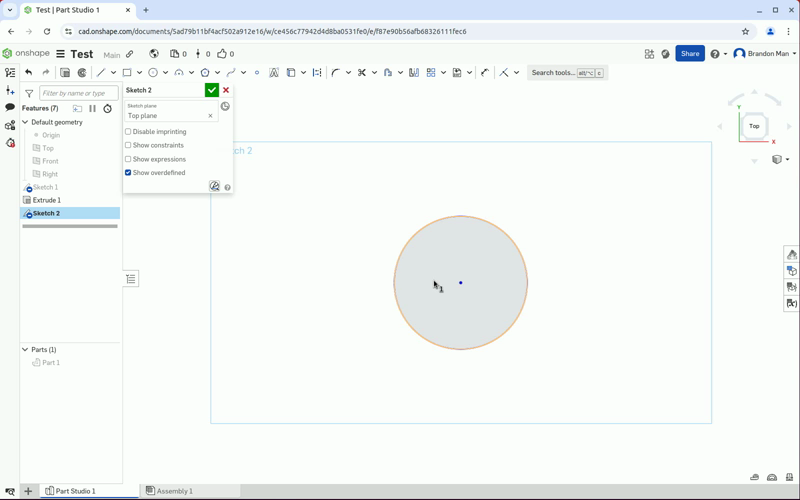
mouse_move(73, 352)
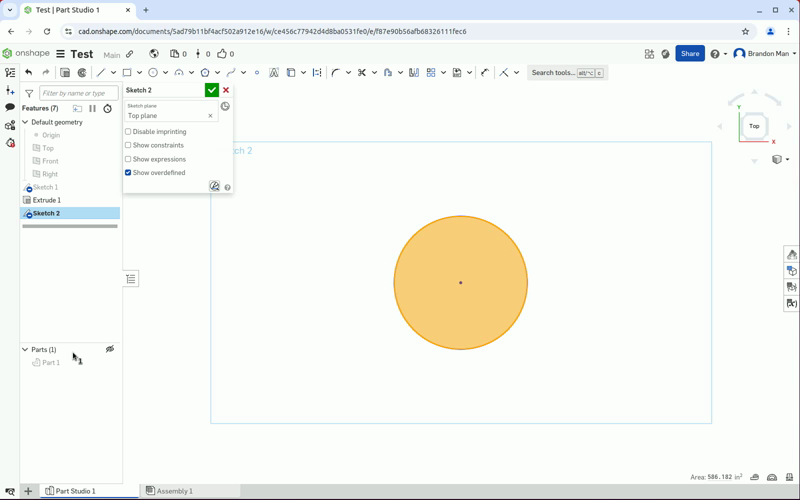
key(shift+y)
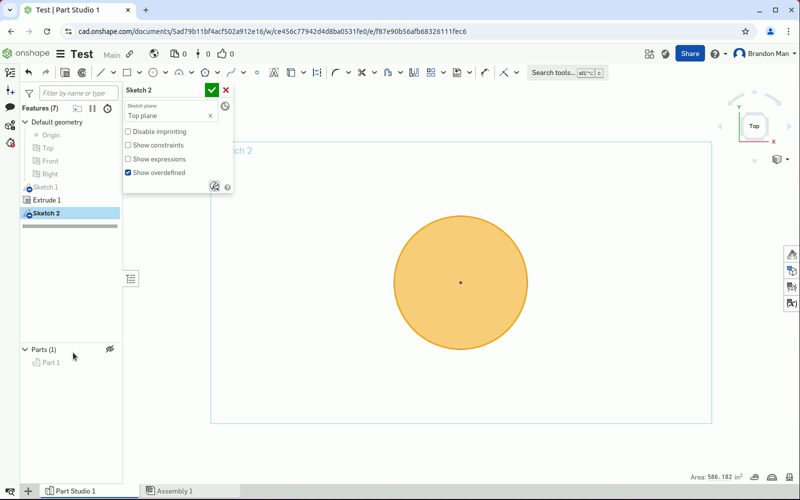
key(shift+e)
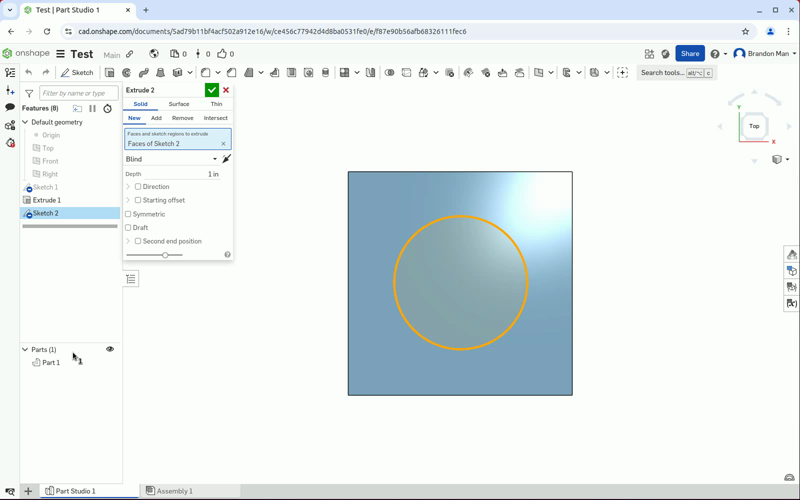
mouse_move(143, 106)
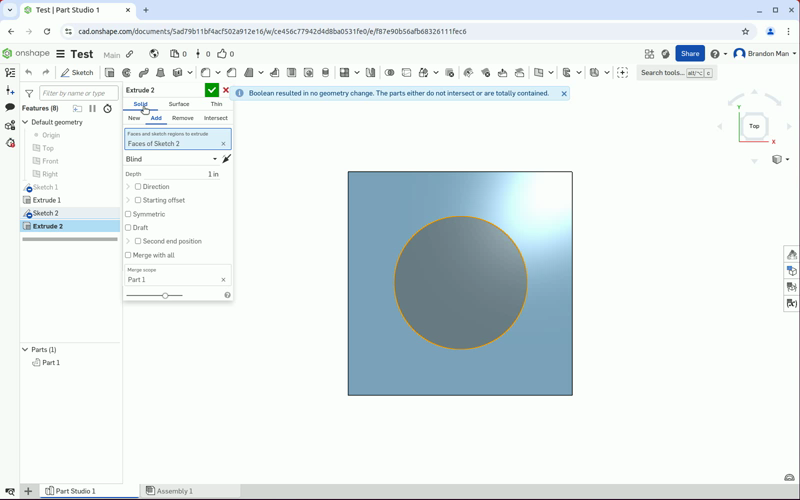
click(143, 106)
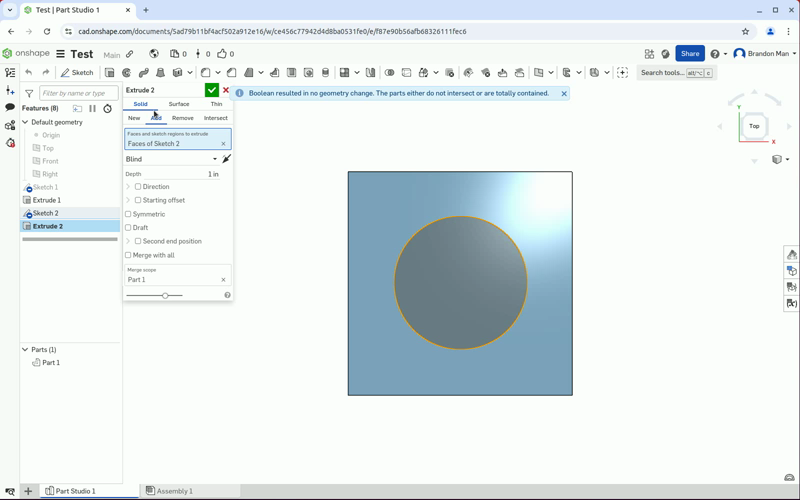
mouse_move(186, 120)
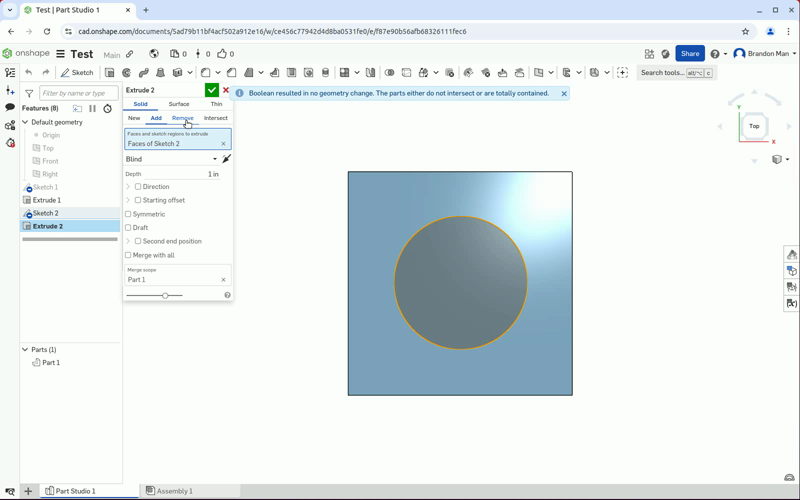
click(186, 120)
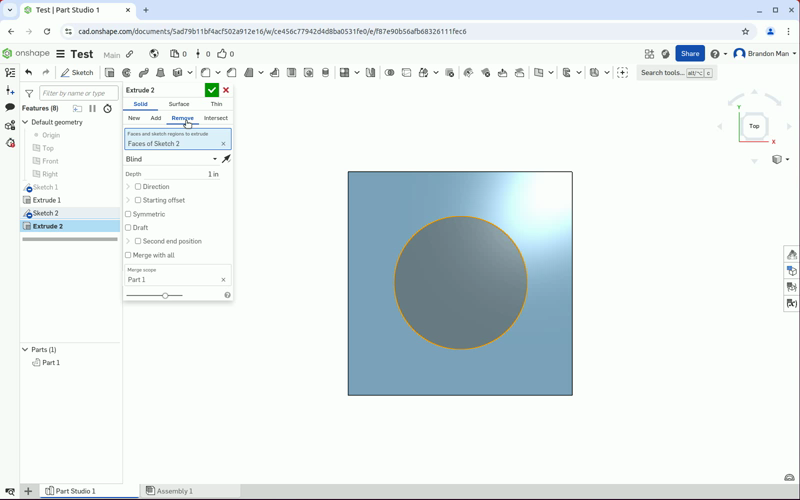
key(tab, 4)
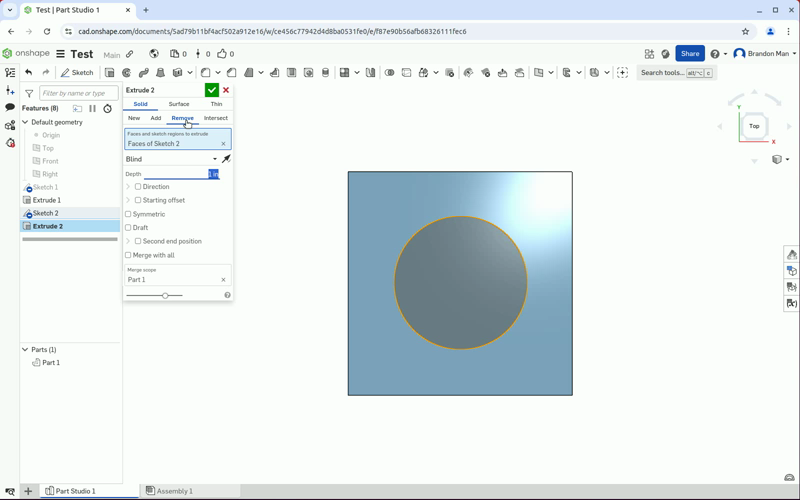
text(-46.216)
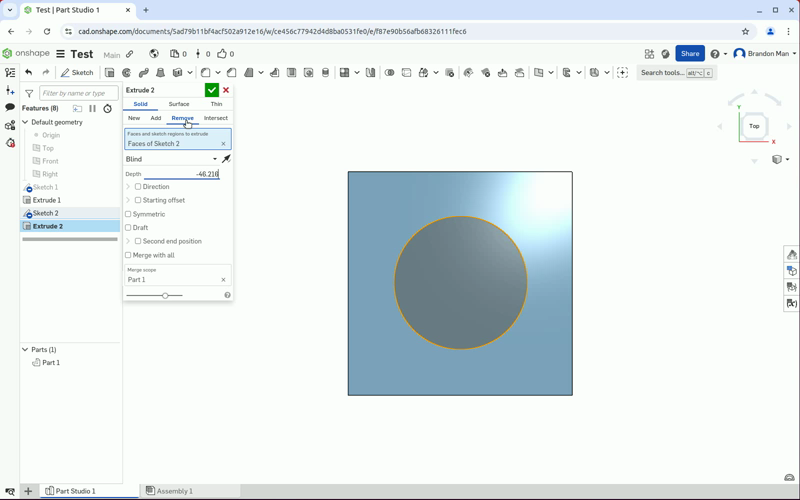
key(tab, 3)
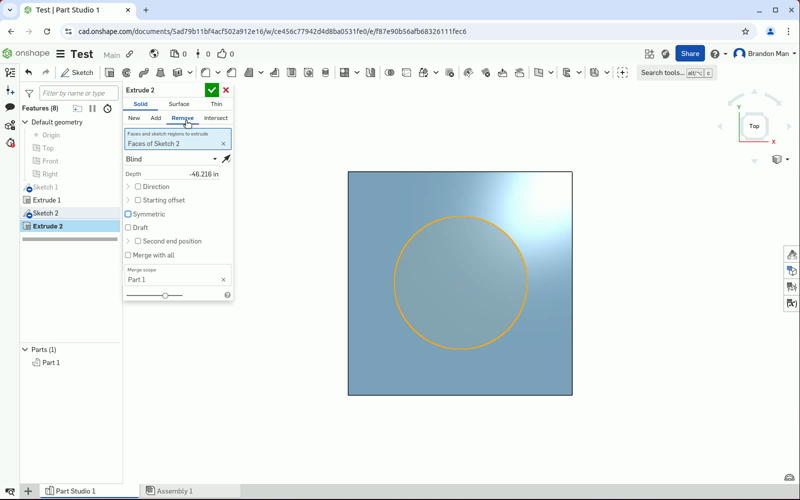
key(space)
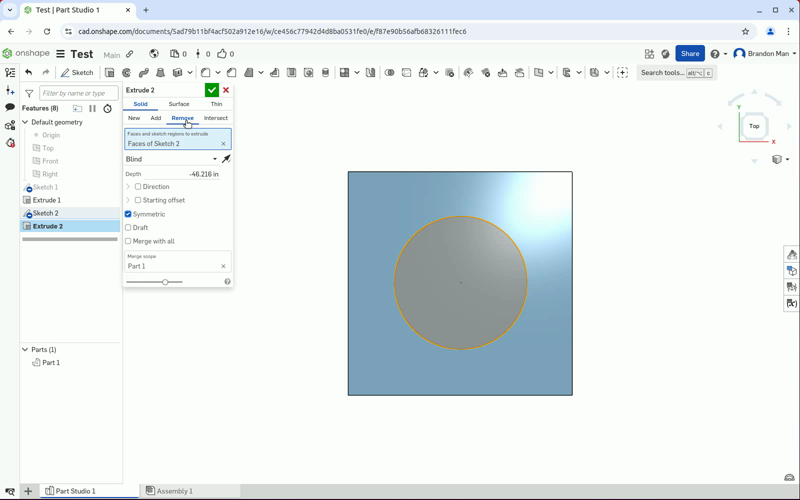
key(tab, 2)
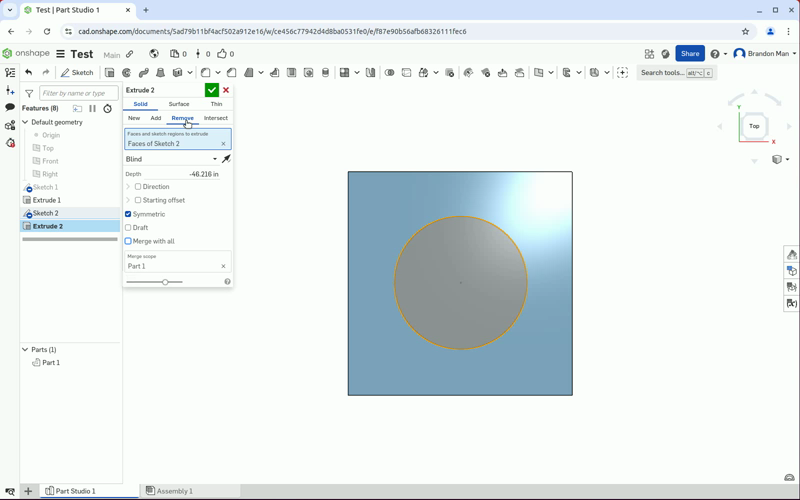
key(space)
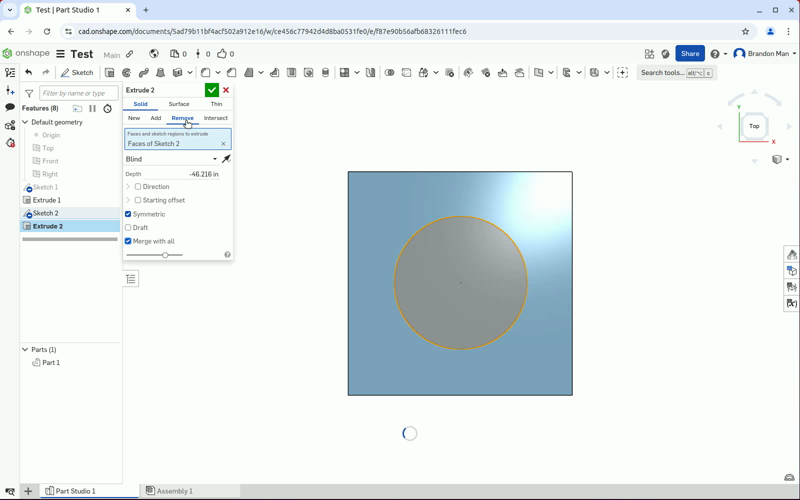
key(enter)
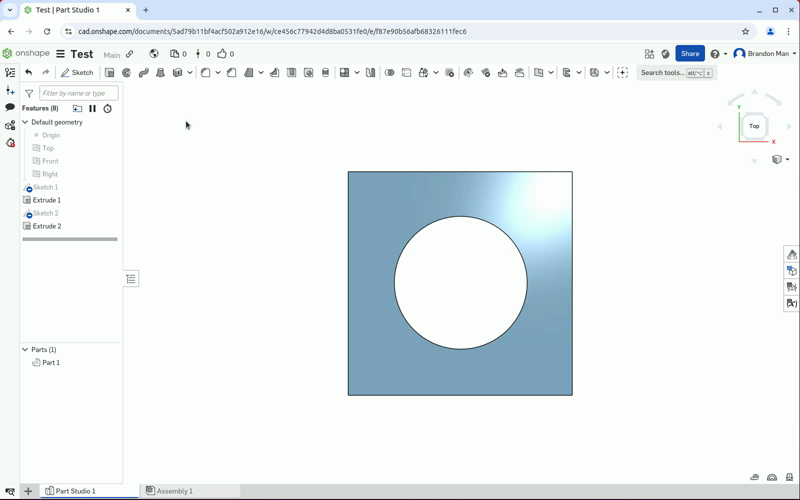
key(shift+h)
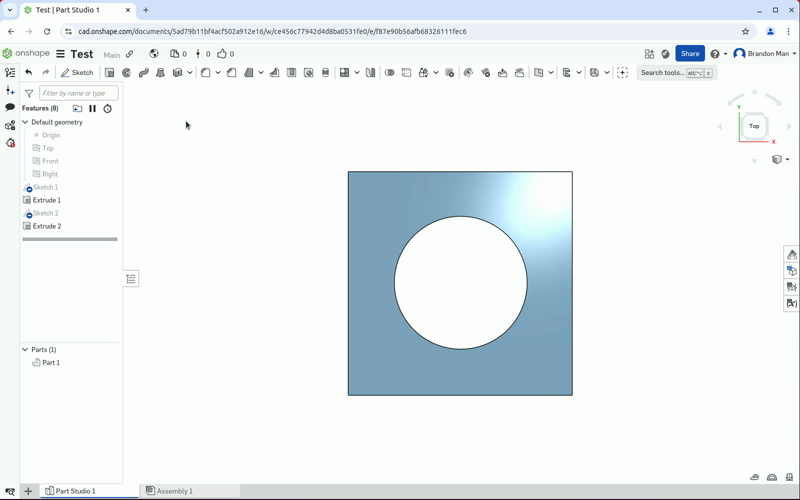
key(shift+h)
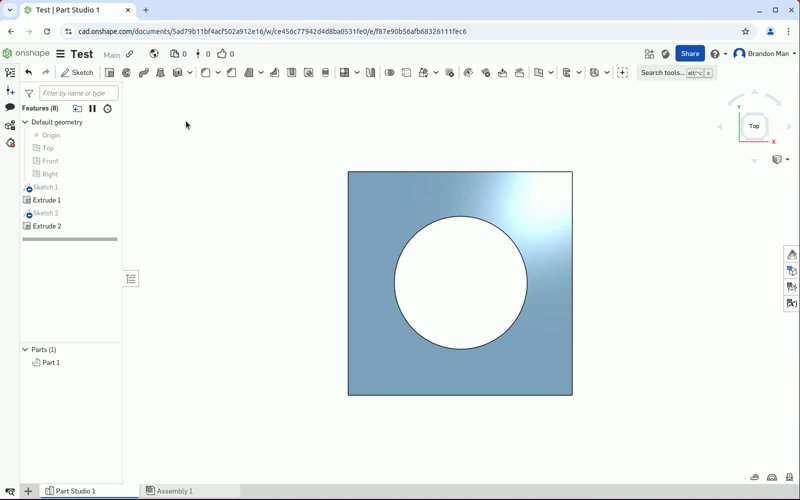
mouse_move(73, 189)
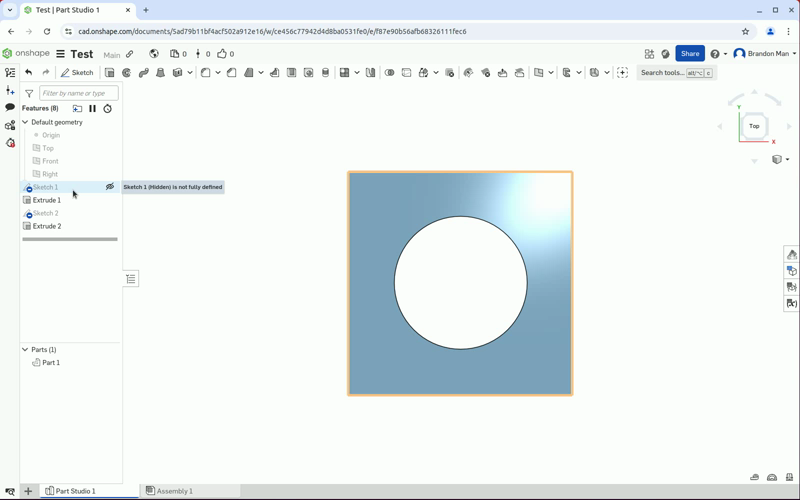
click(73, 189)
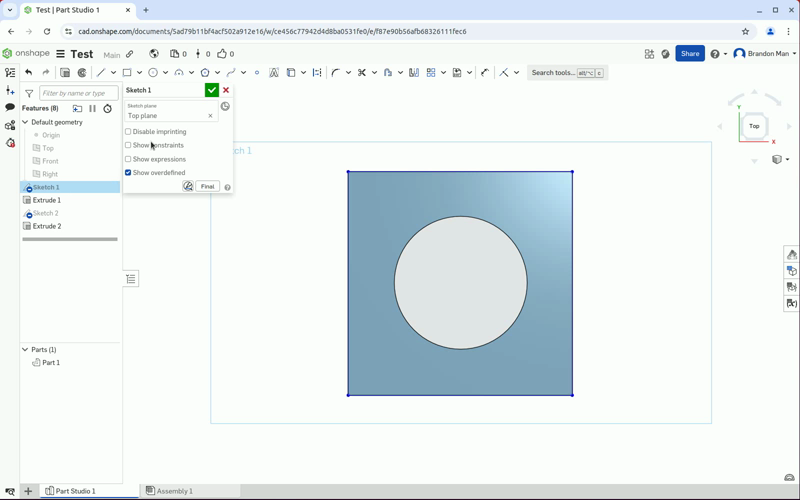
mouse_move(229, 92)
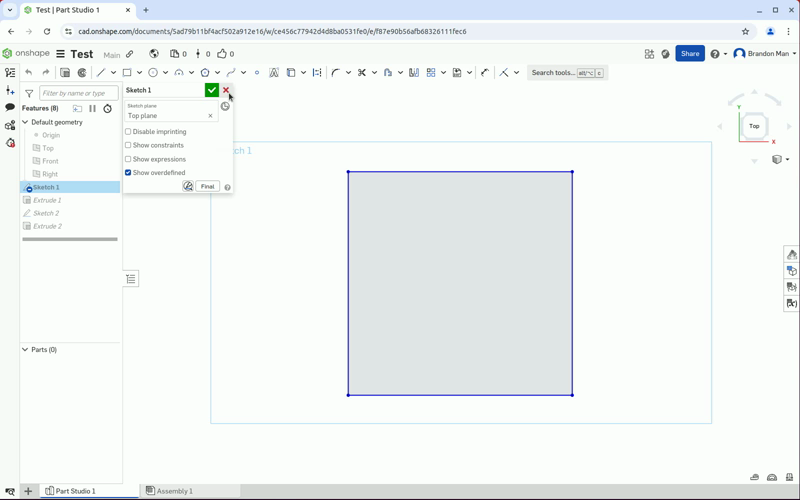
click(229, 92)
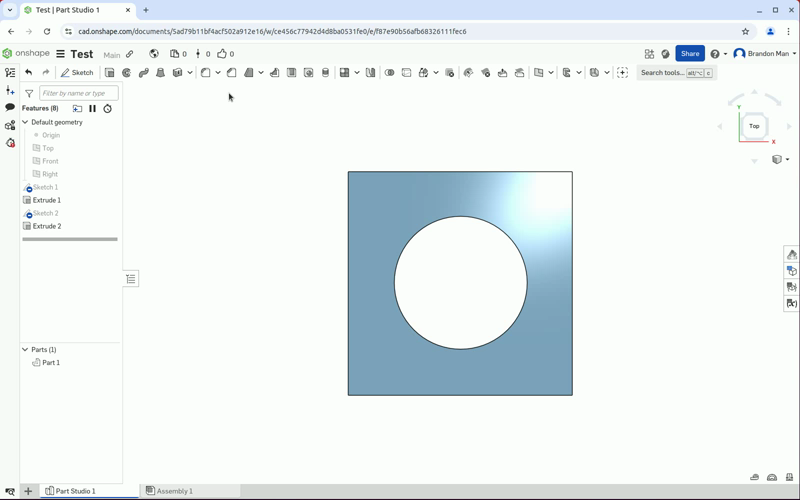
mouse_move(73, 352)
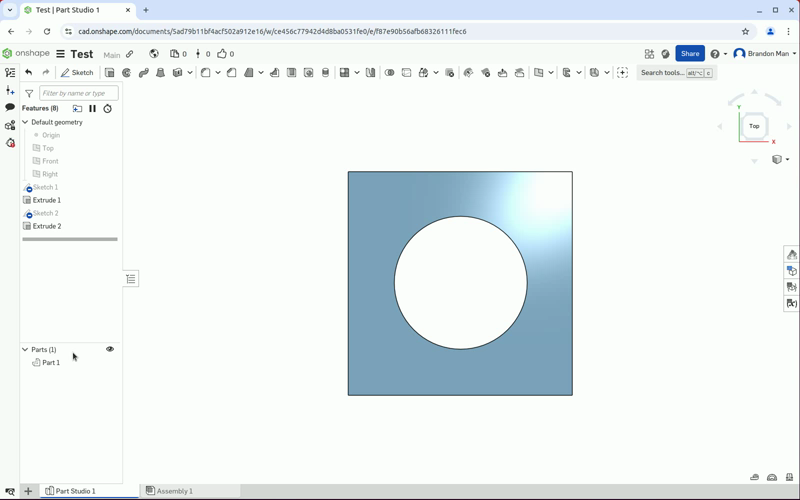
key(y)
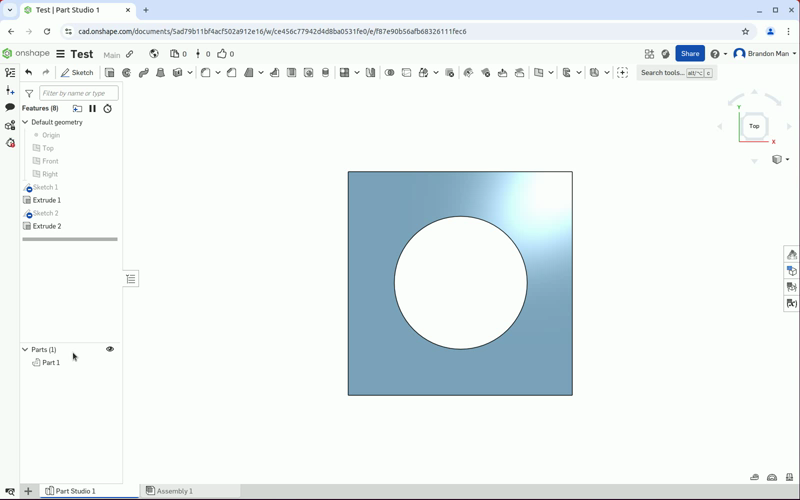
key(shift+p)
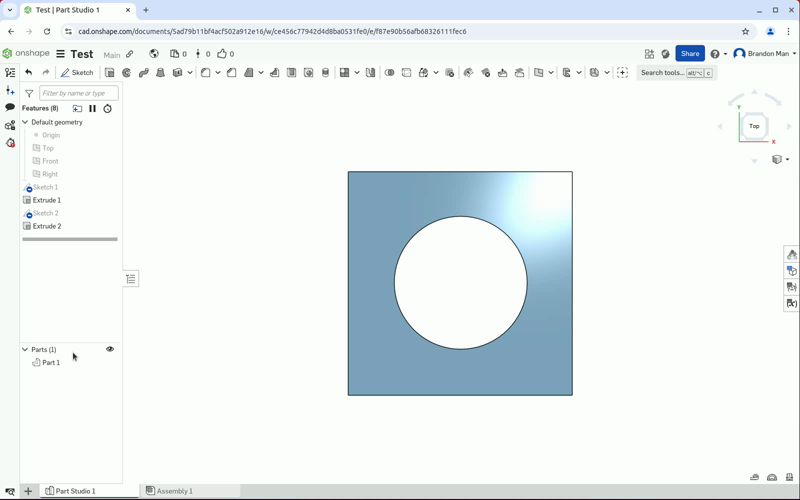
key(space)
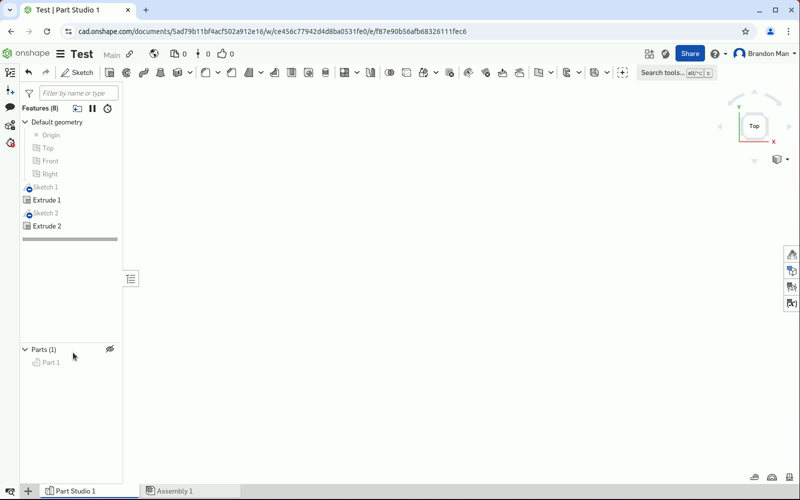
key_down(shift)
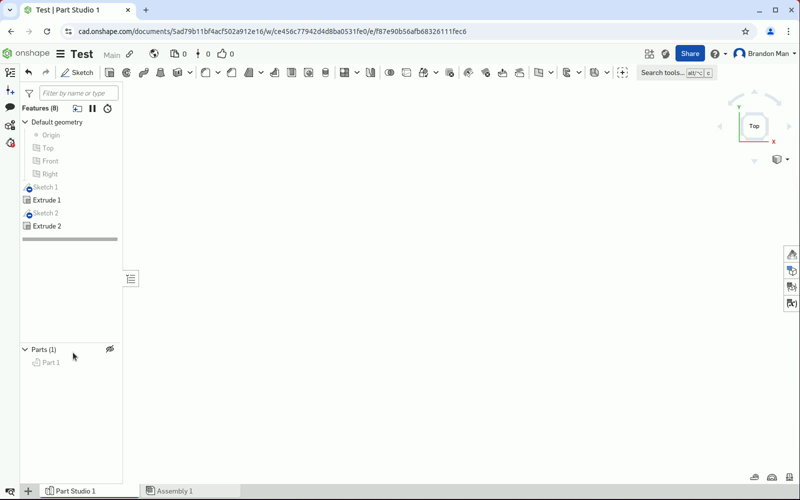
key(up)
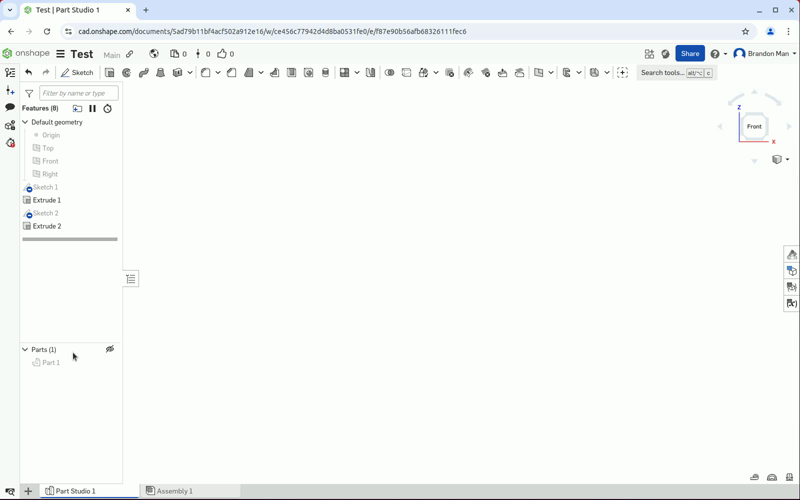
key_up(shift)
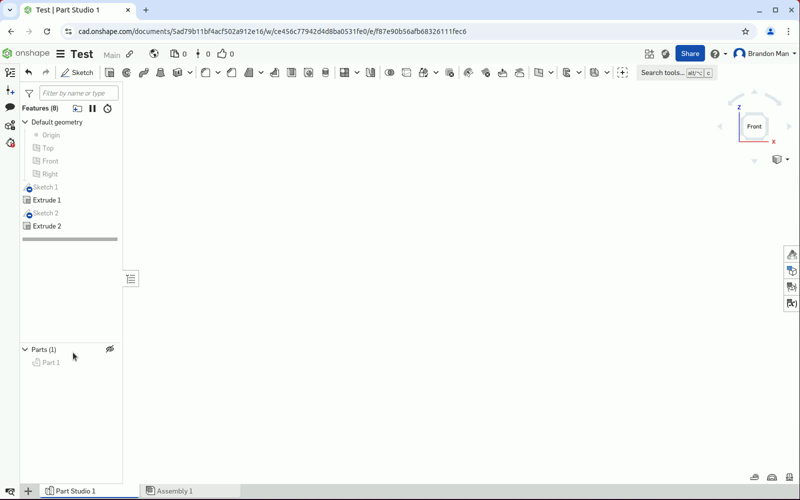
mouse_move(73, 352)
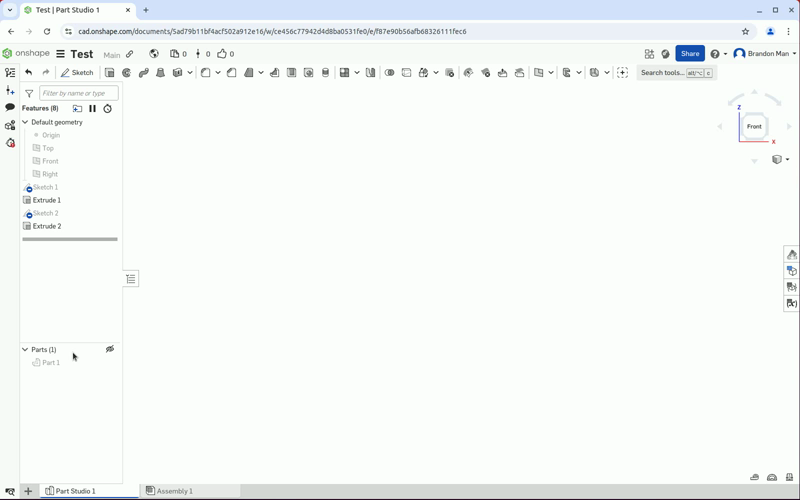
key(shift+y)
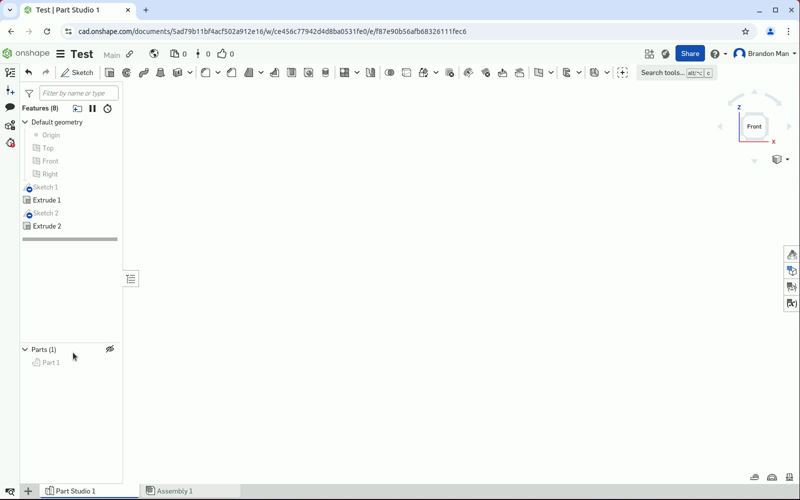
key(shift+s)
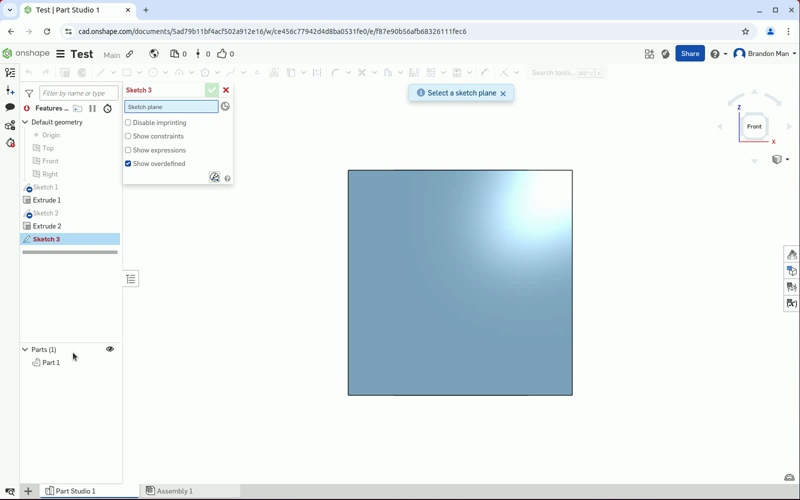
mouse_move(73, 163)
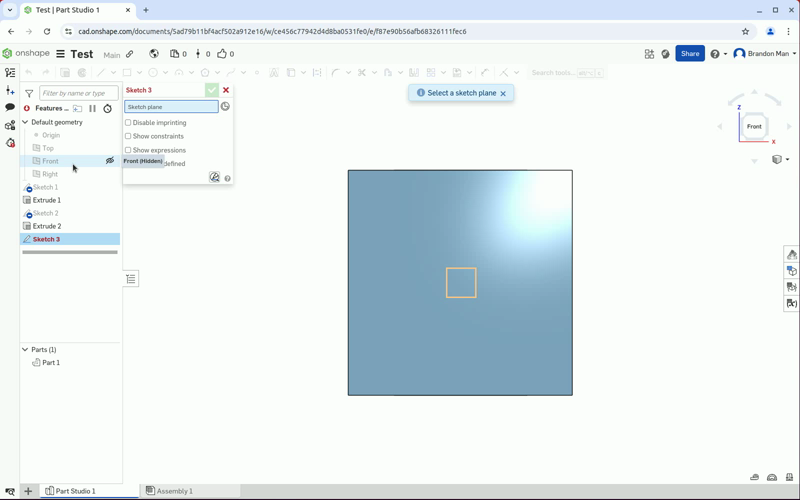
click(73, 163)
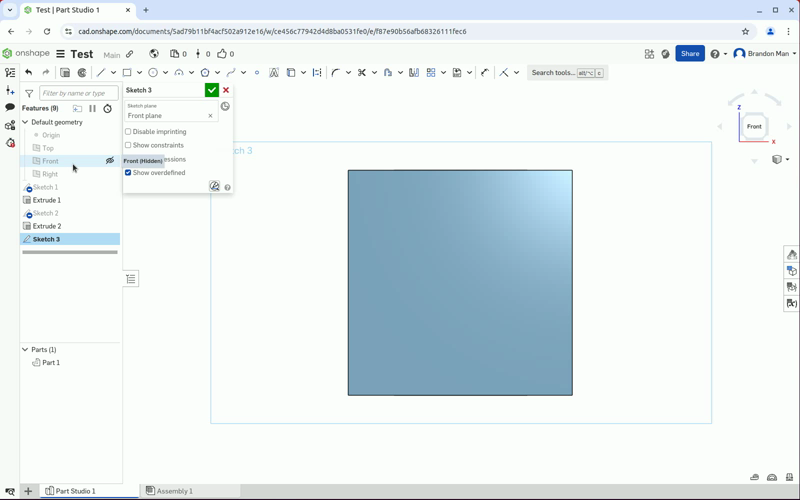
mouse_move(73, 352)
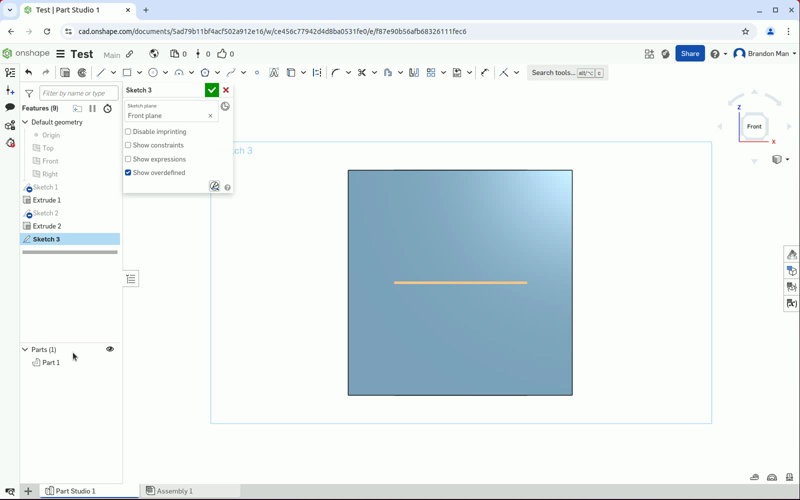
key(y)
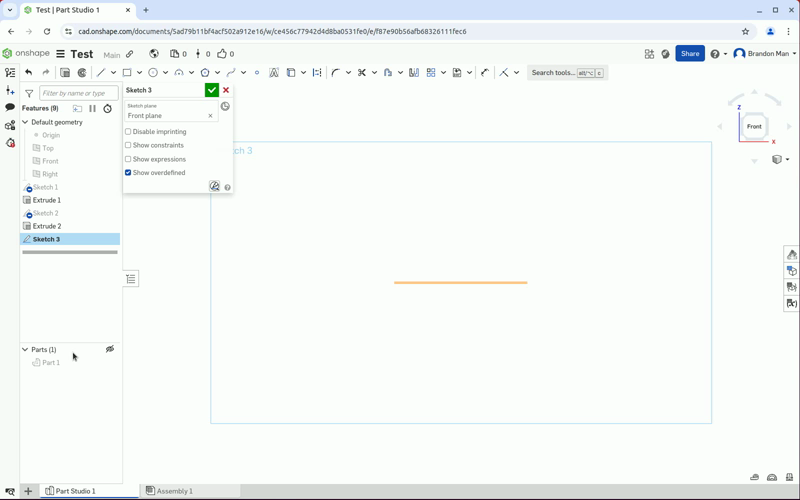
key(c)
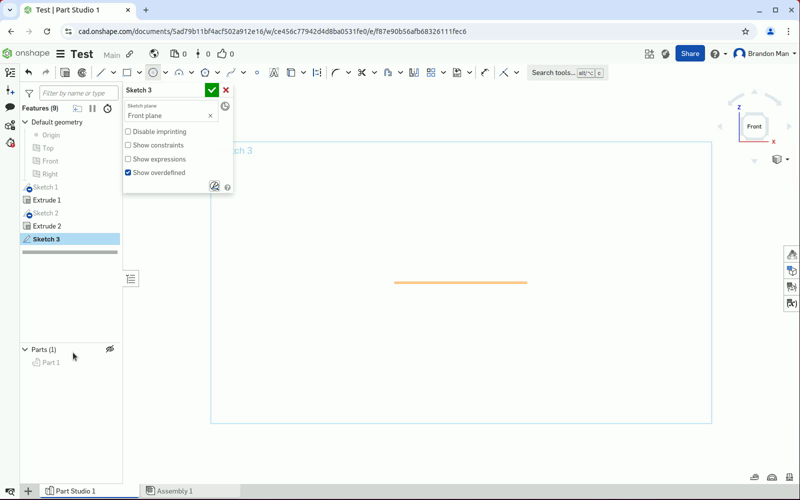
key_down(shift)
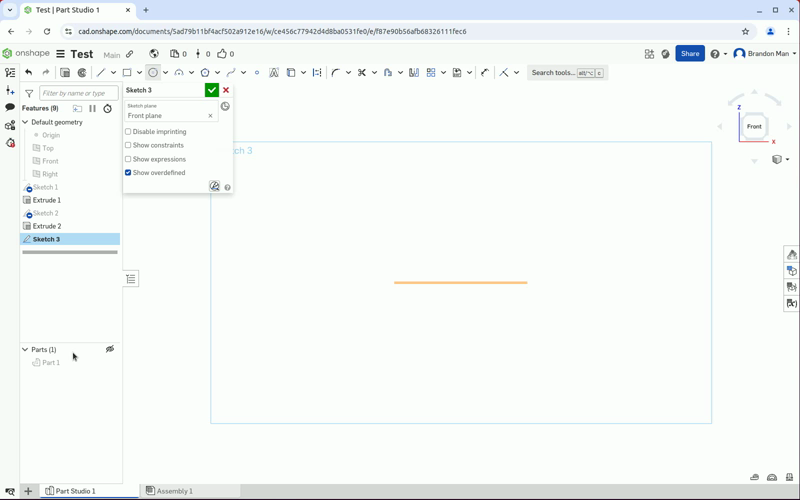
mouse_move(460, 282)
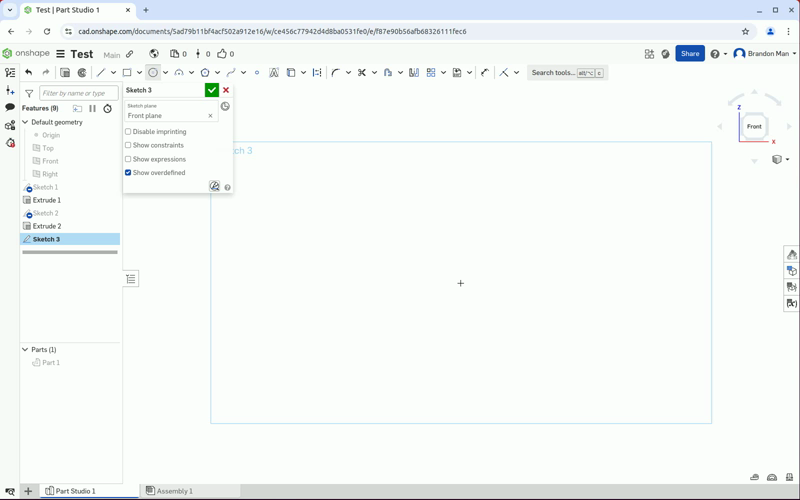
click(460, 282)
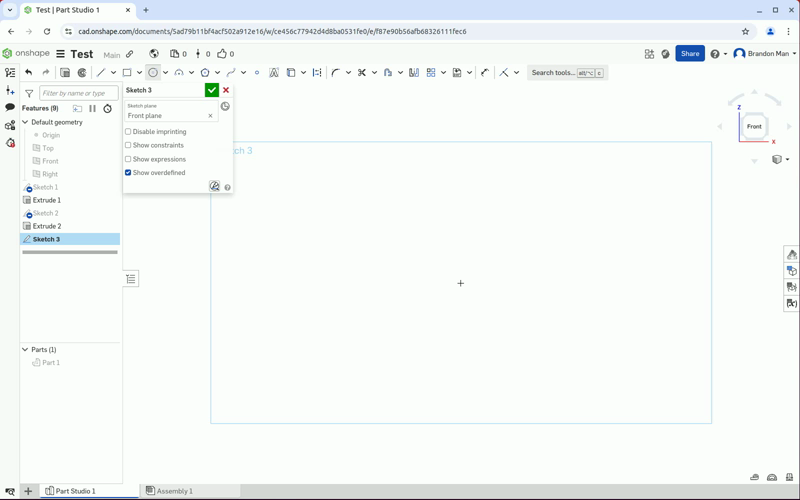
key_up(shift)
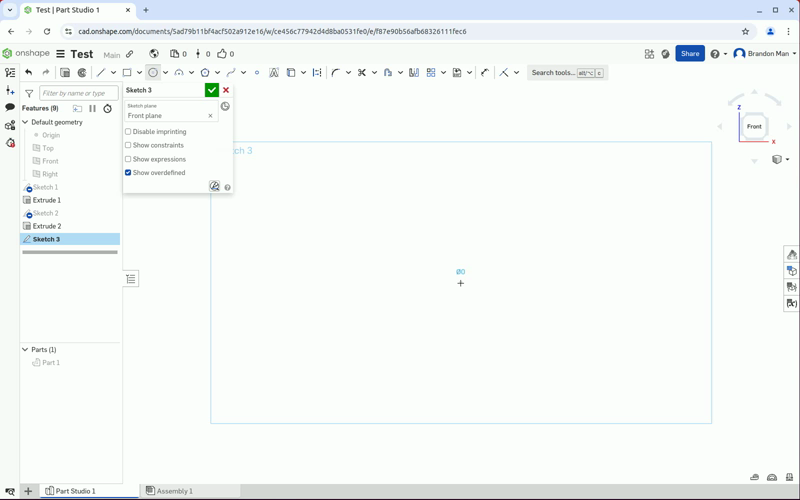
mouse_move(527, 282)
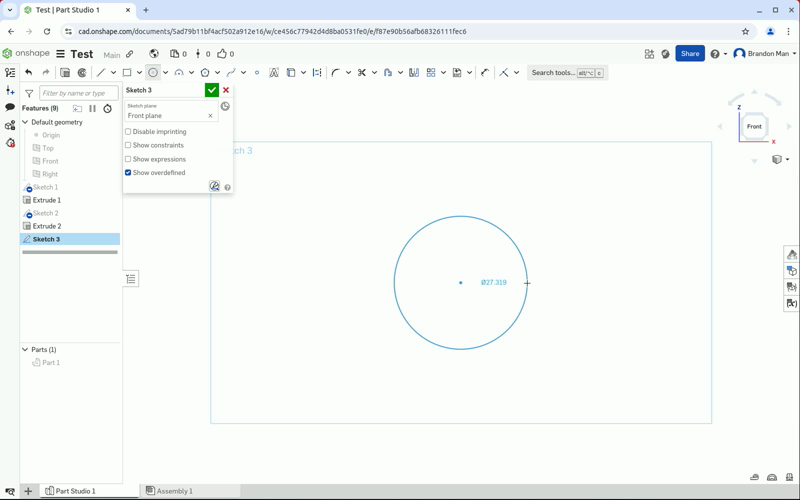
click(527, 282)
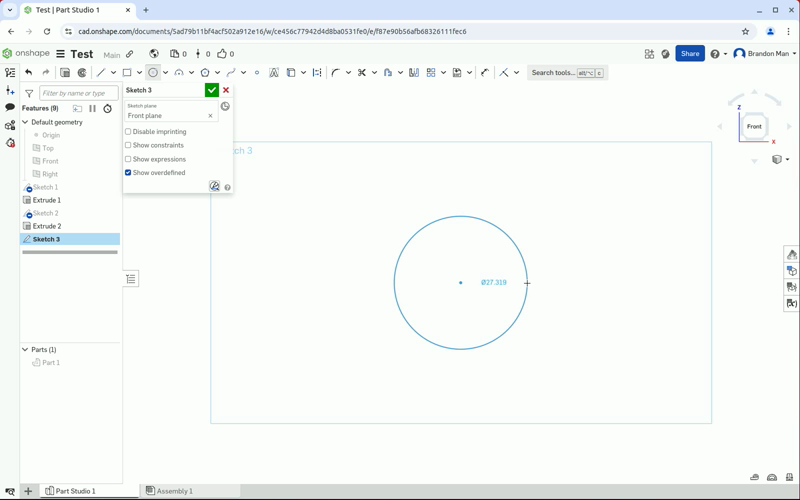
key(esc)
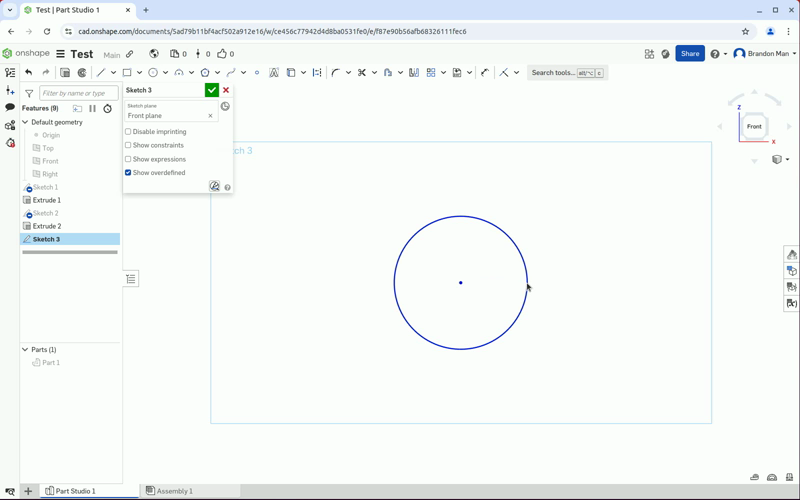
mouse_move(436, 232)
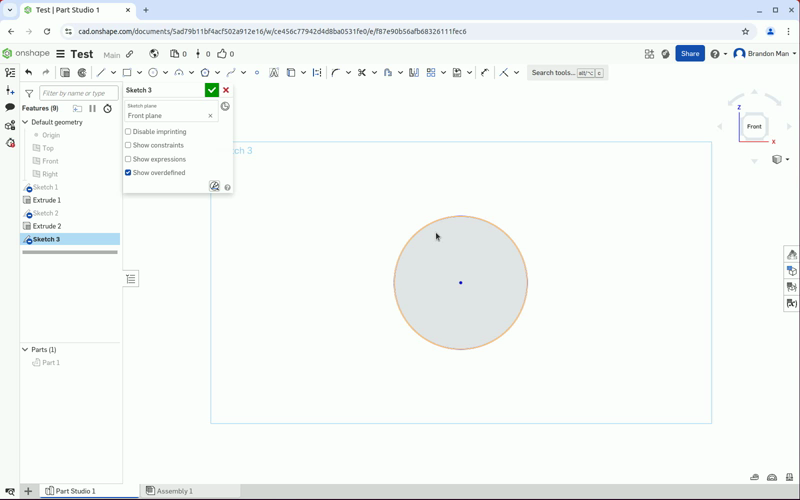
click(436, 232)
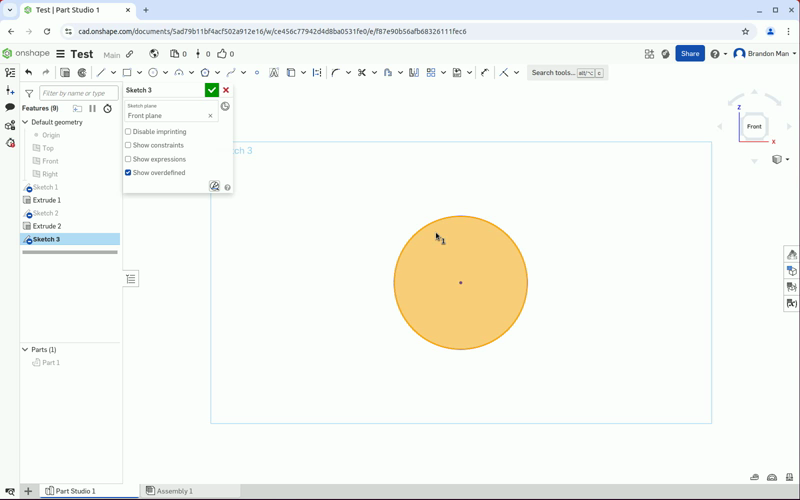
mouse_move(73, 352)
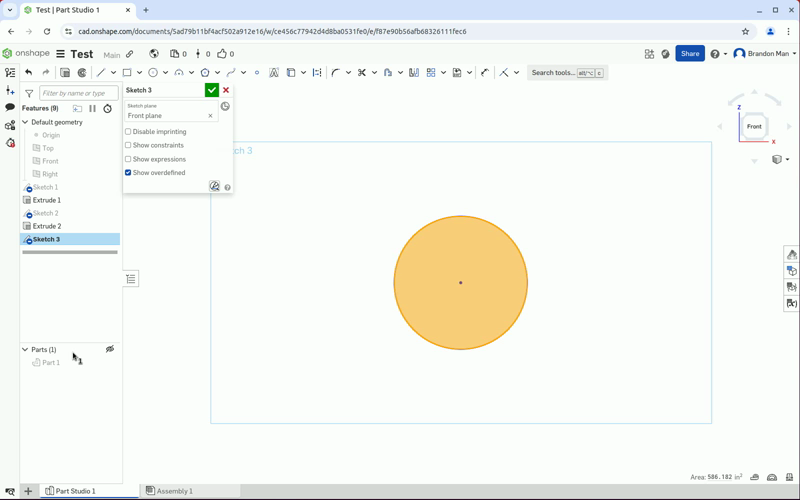
key(shift+y)
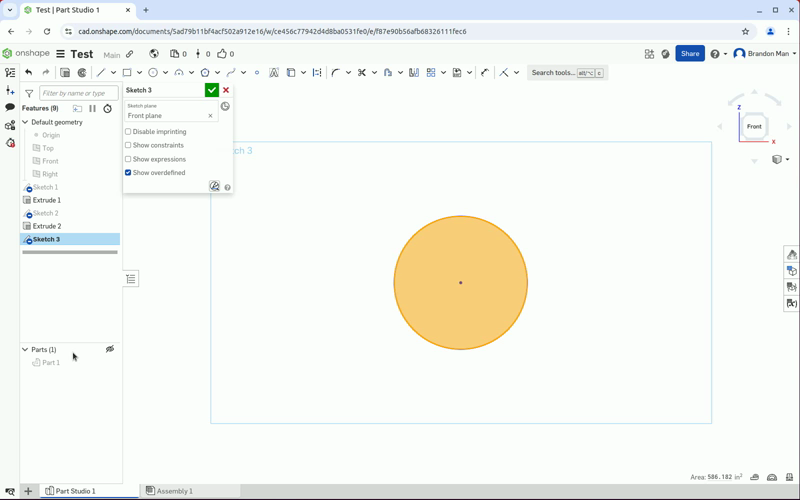
key(shift+e)
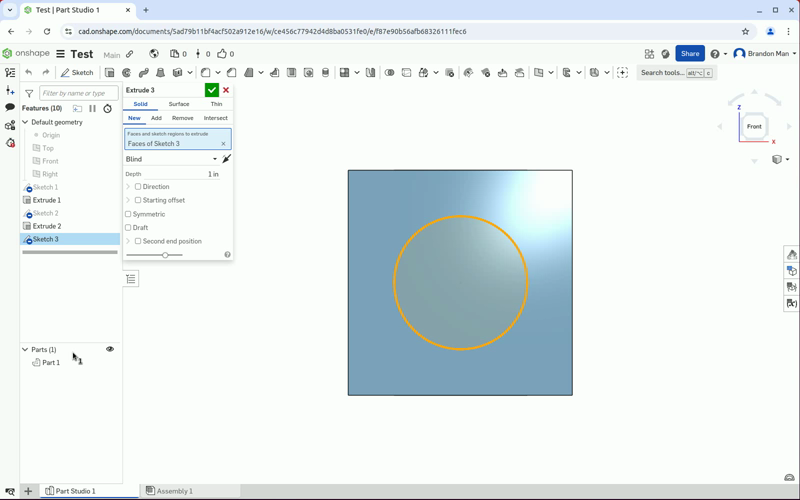
mouse_move(143, 106)
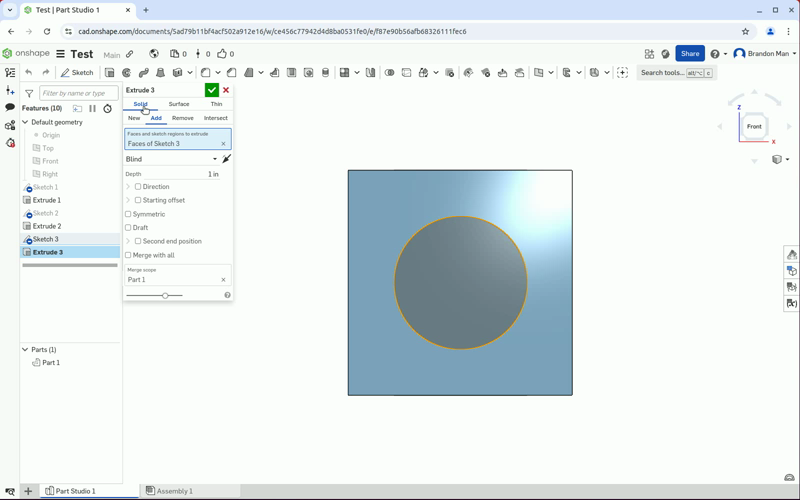
click(143, 106)
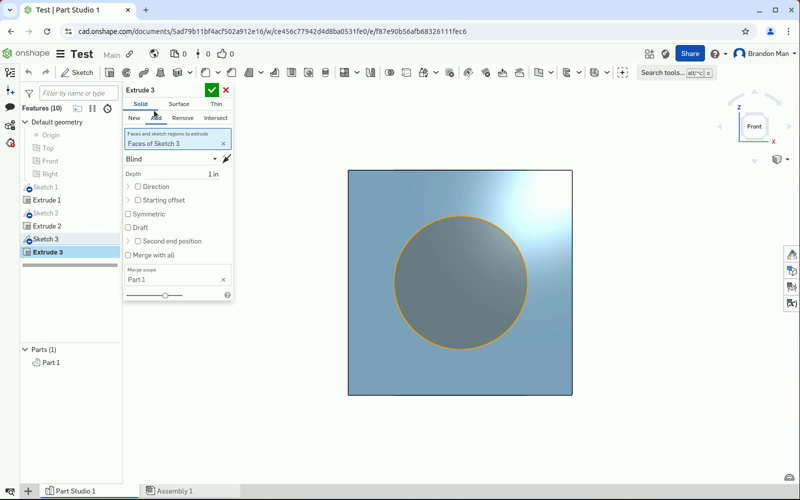
mouse_move(186, 120)
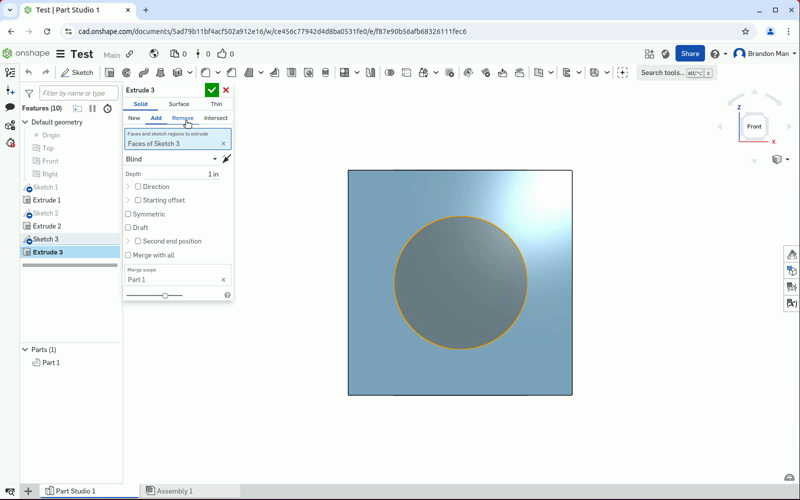
click(186, 120)
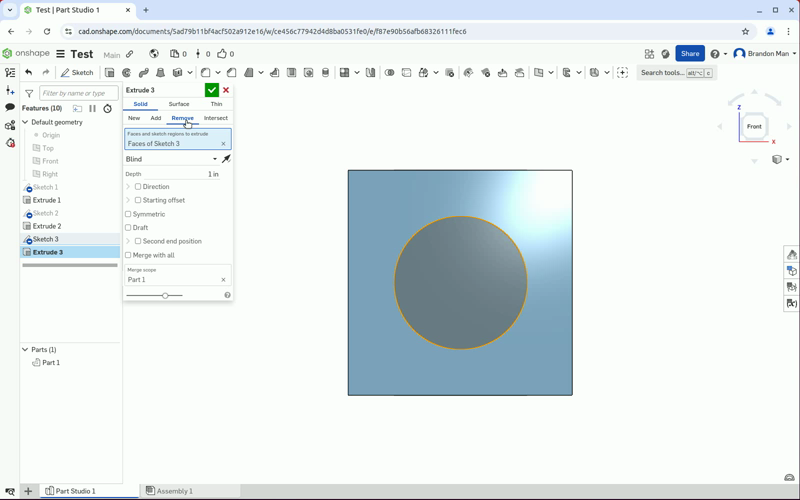
key(tab, 4)
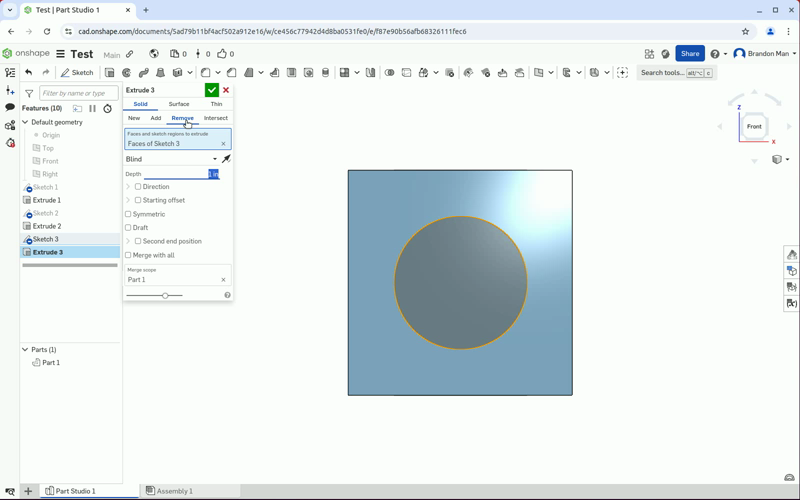
text(46.216)
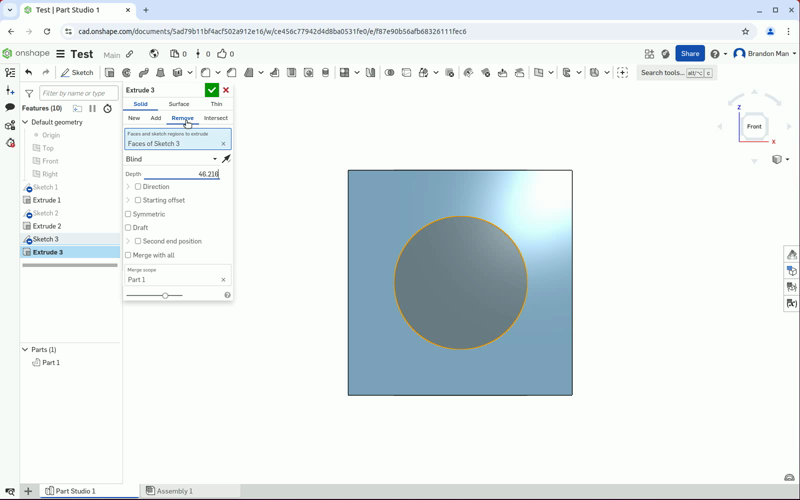
key(tab, 3)
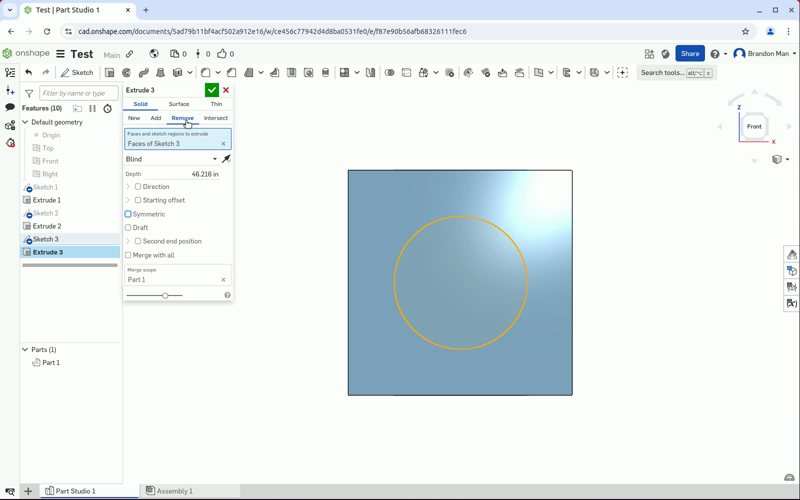
key(space)
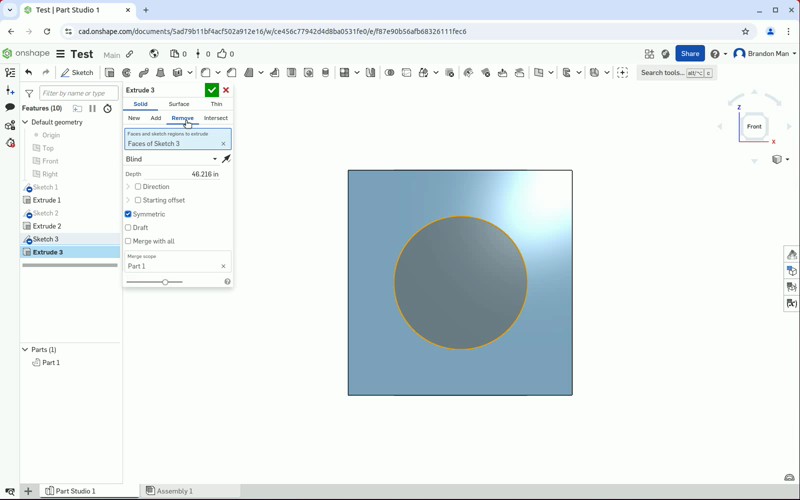
key(tab, 2)
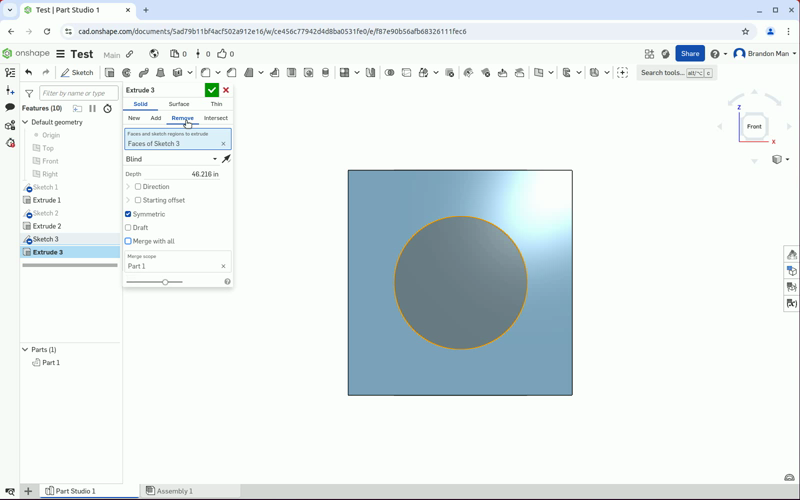
key(space)
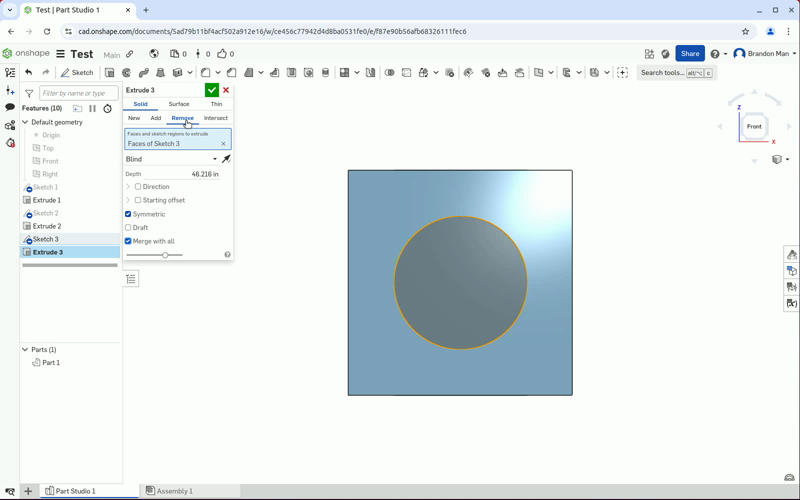
key(enter)
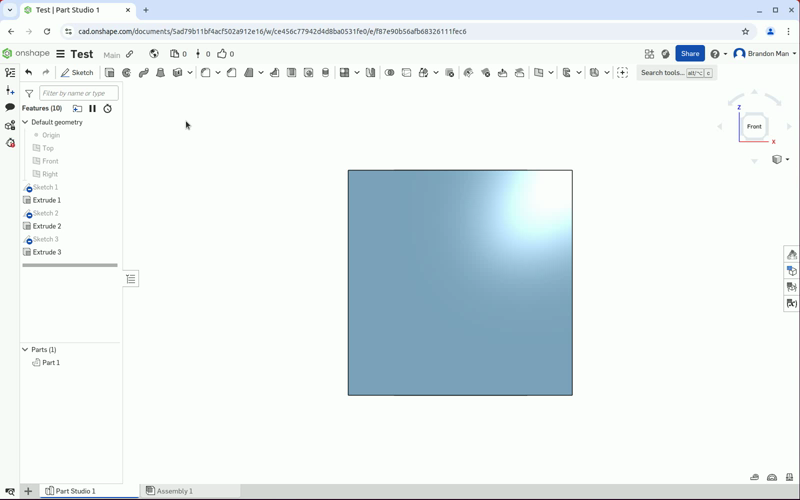
key(shift+h)
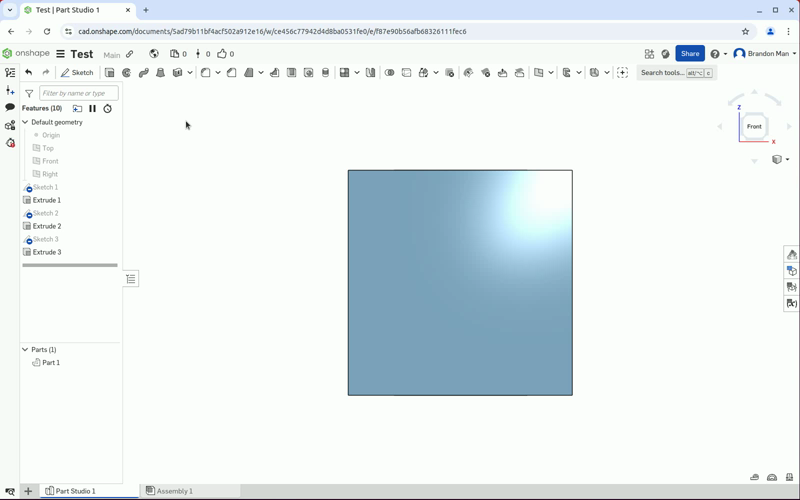
key(shift+h)
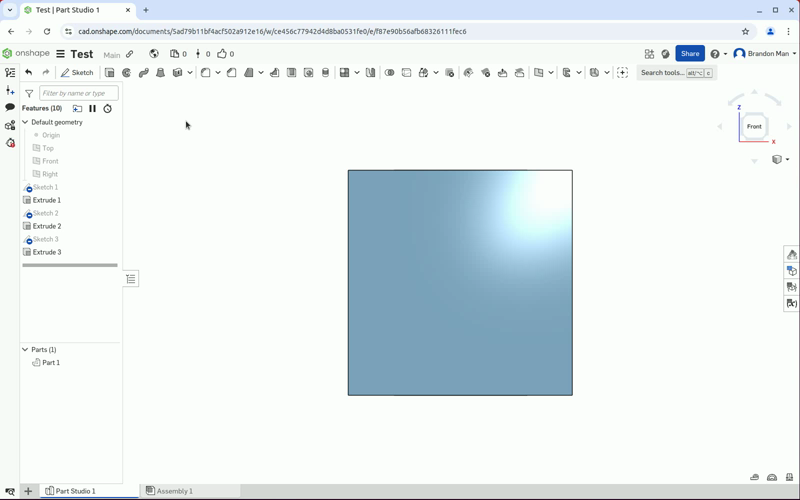
mouse_move(73, 189)
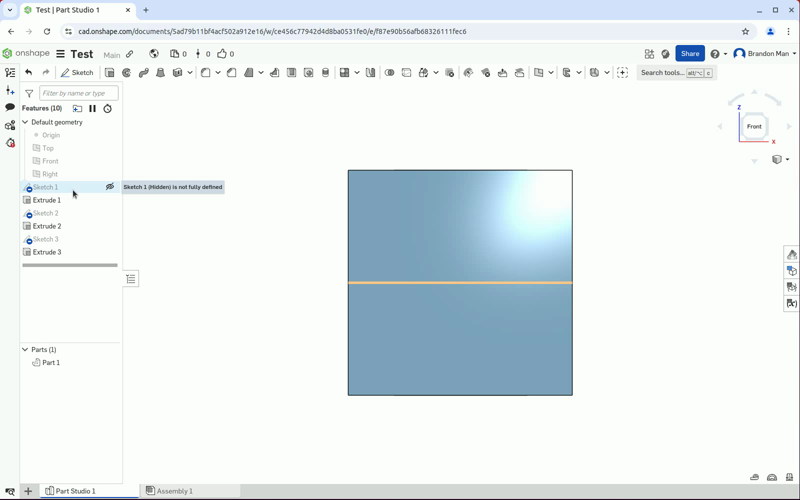
click(73, 189)
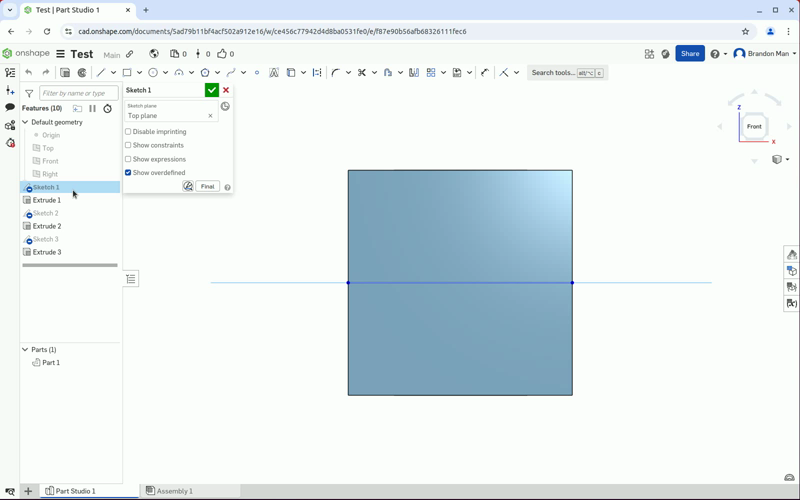
mouse_move(229, 92)
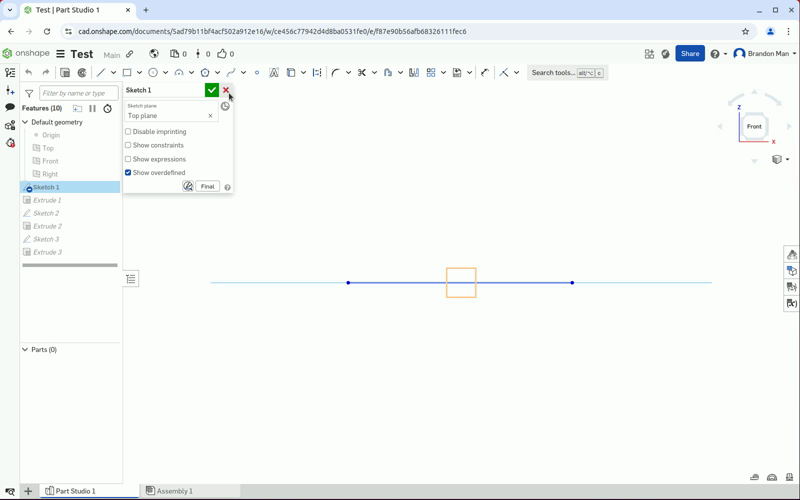
click(229, 92)
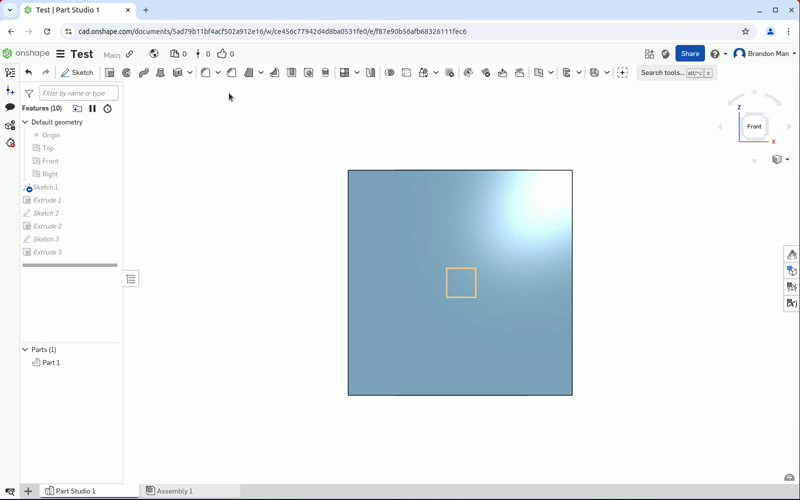
mouse_move(73, 352)
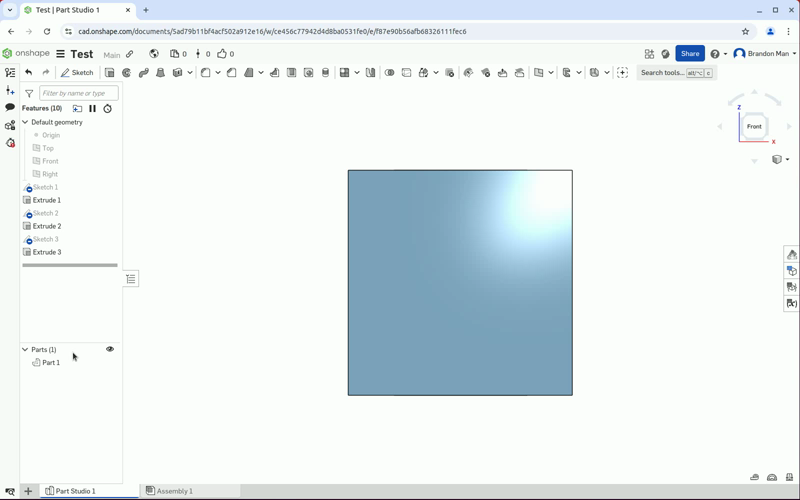
key(y)
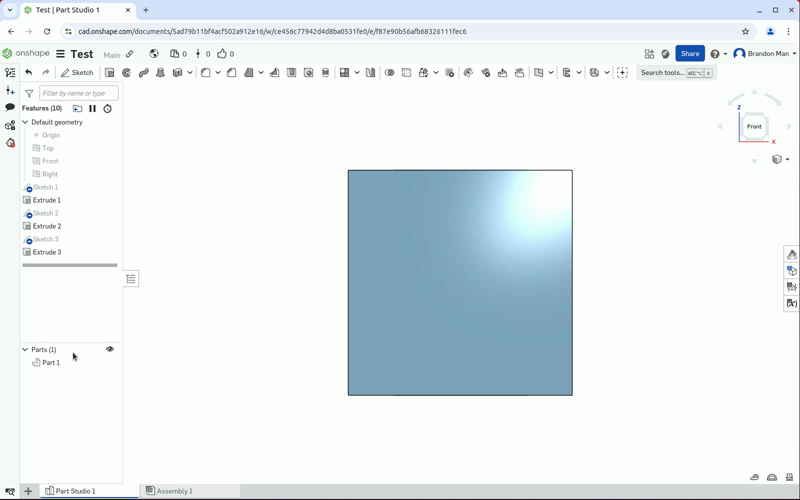
key(shift+p)
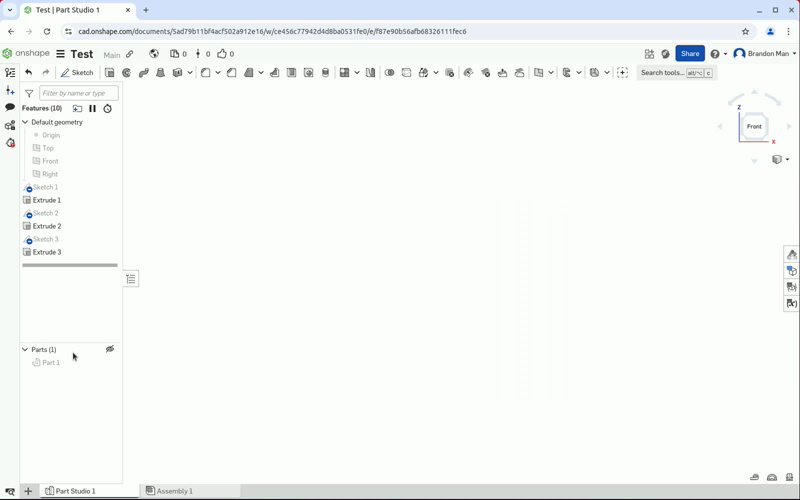
key(space)
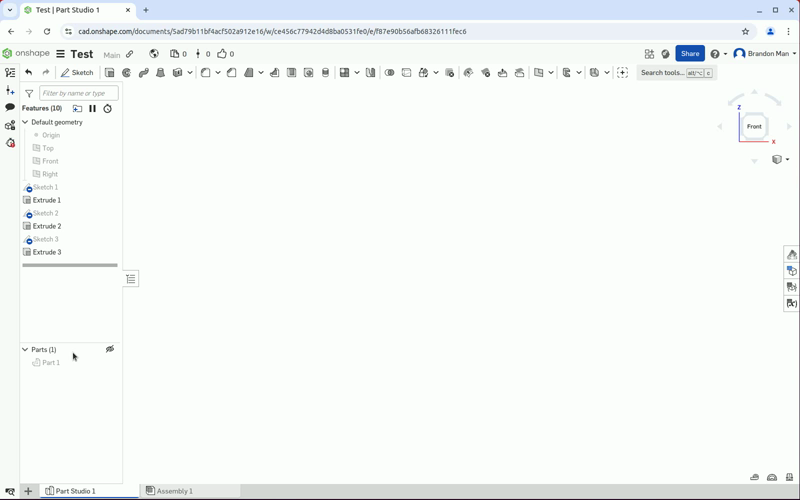
key_down(shift)
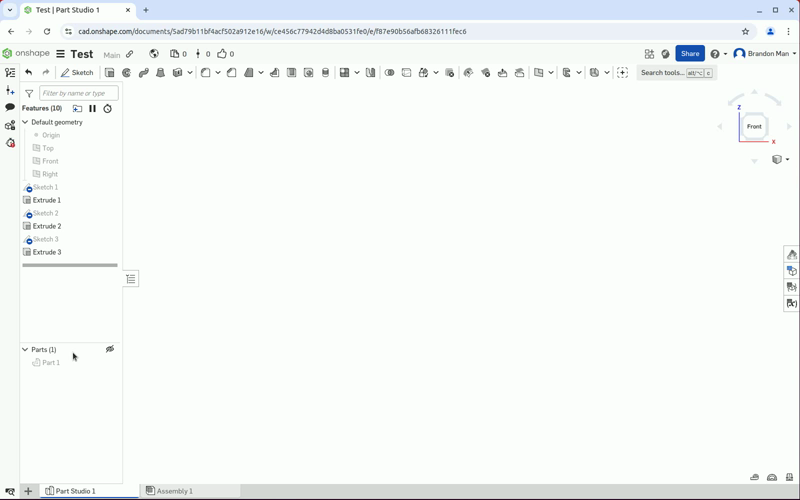
key(left)
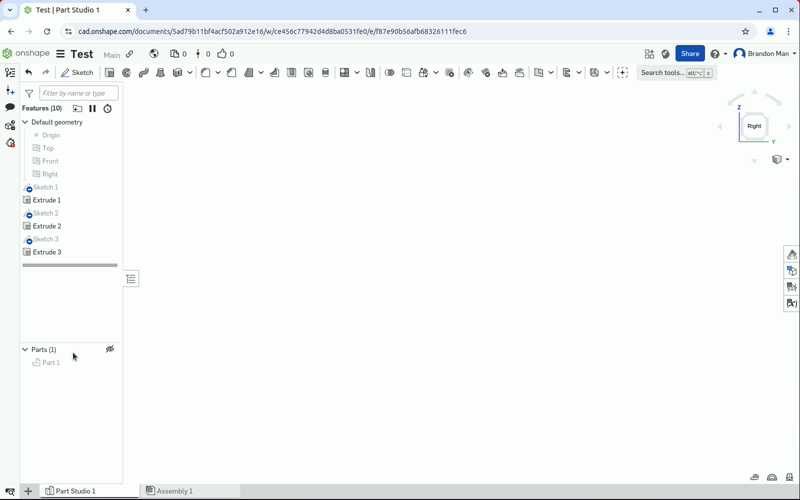
key_up(shift)
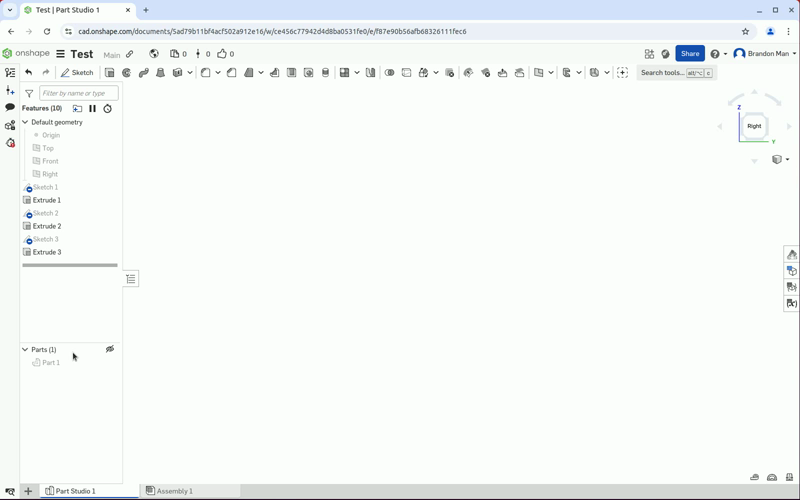
mouse_move(73, 352)
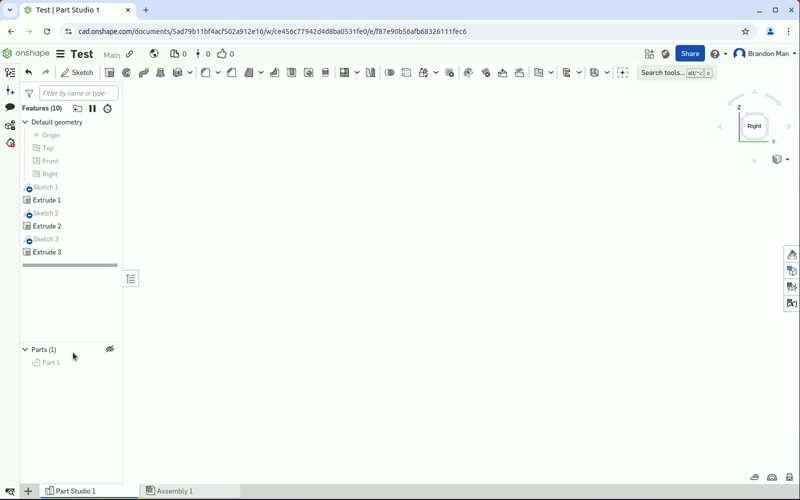
key(shift+y)
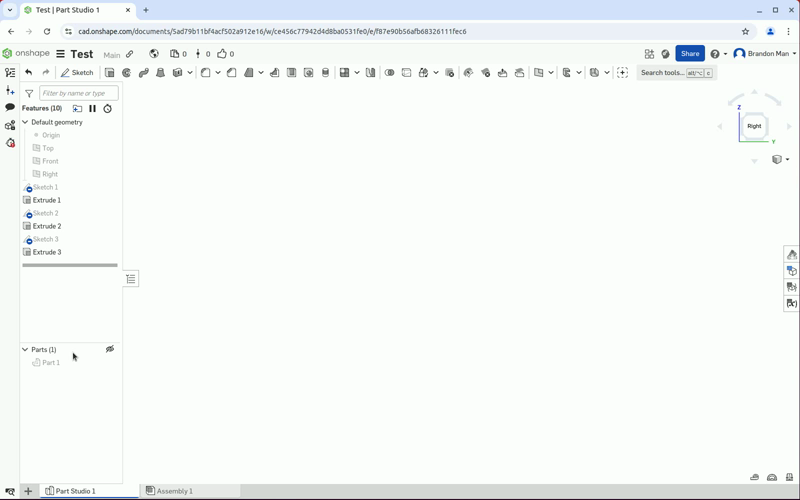
key(shift+s)
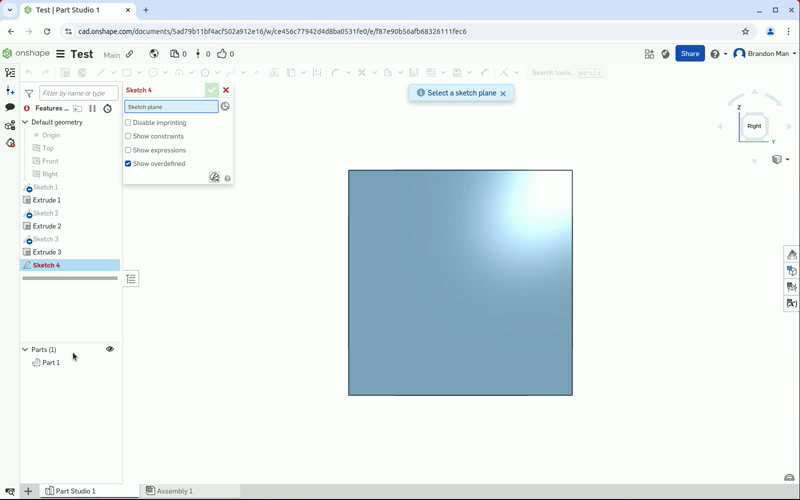
mouse_move(73, 176)
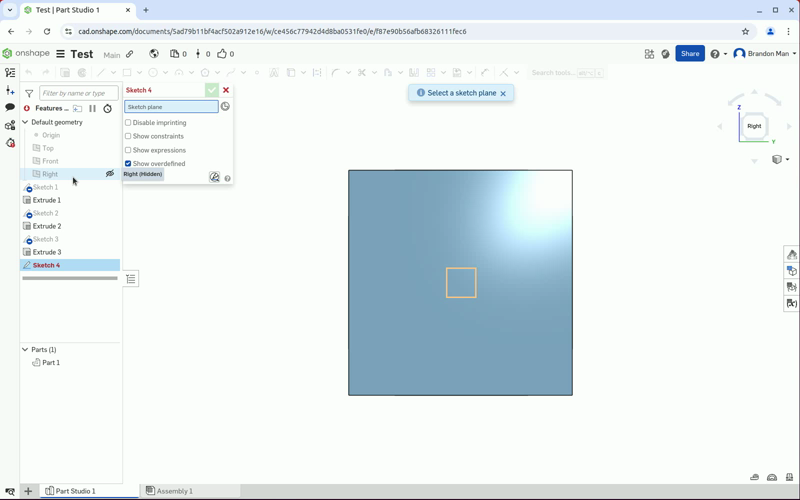
click(73, 176)
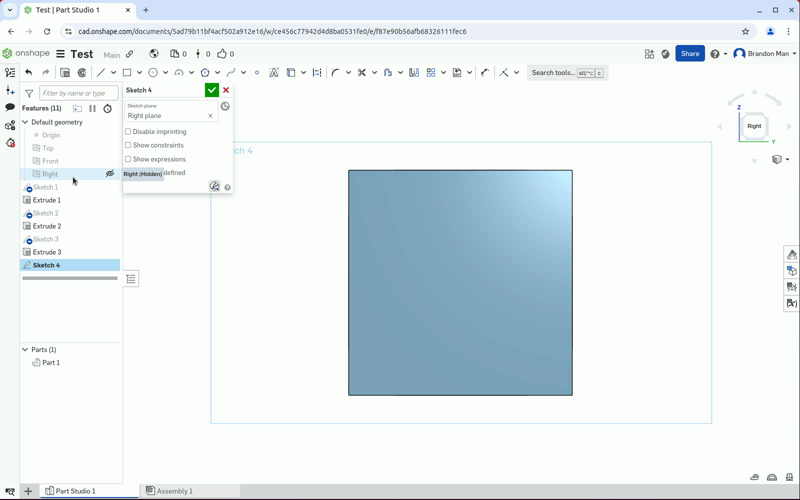
mouse_move(73, 352)
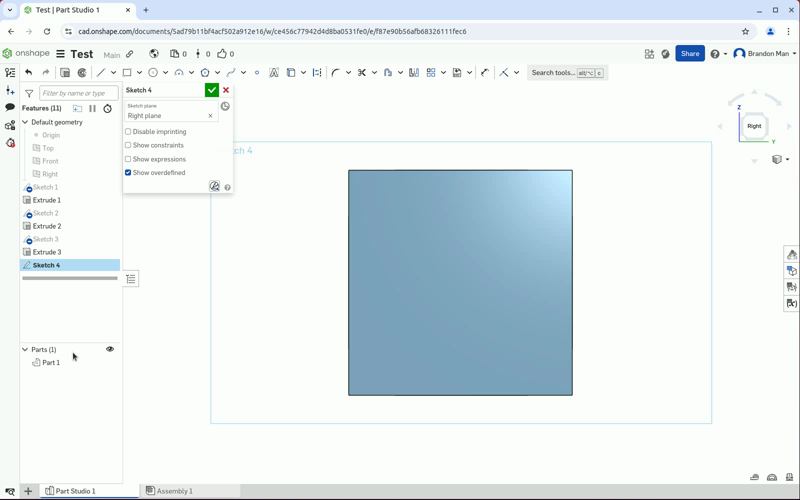
key(y)
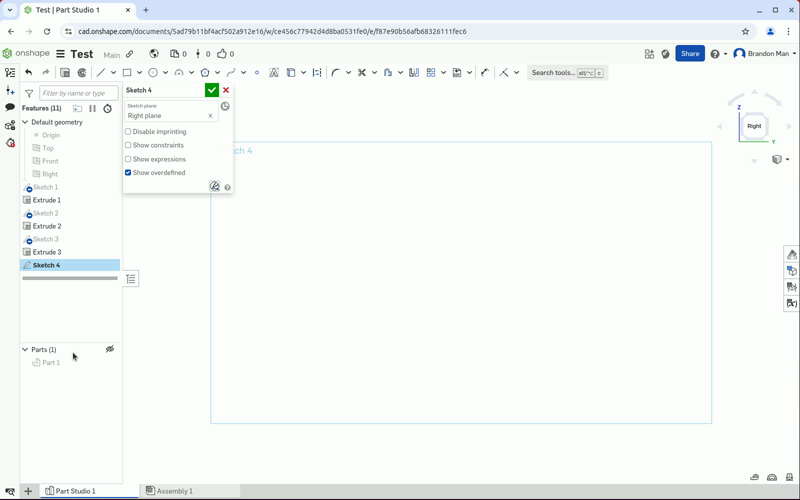
key(c)
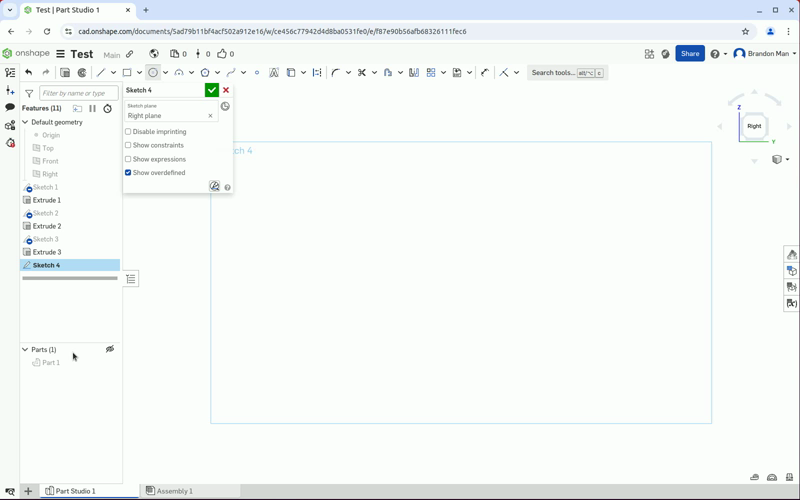
key_down(shift)
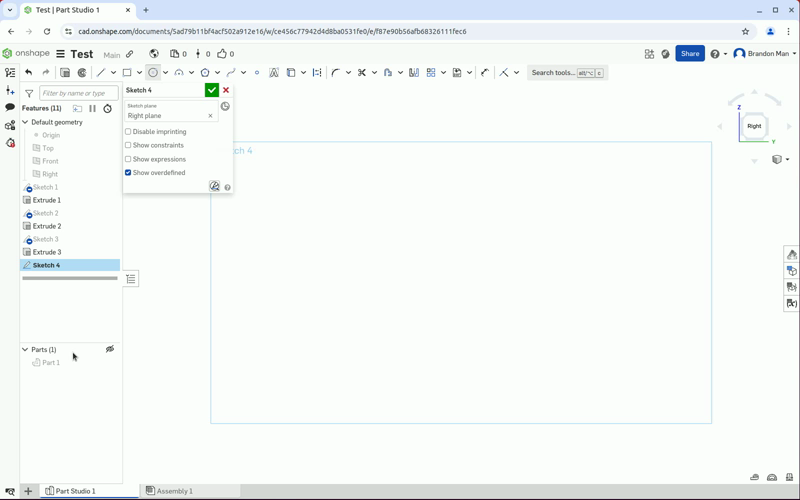
mouse_move(460, 282)
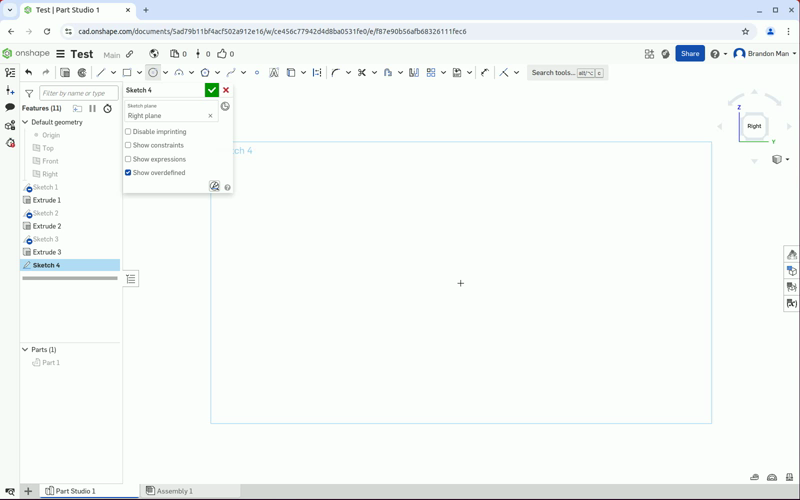
click(460, 282)
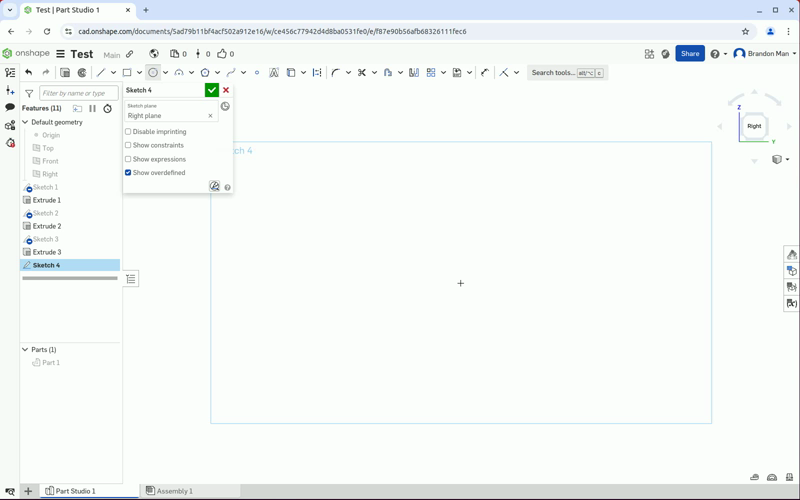
key_up(shift)
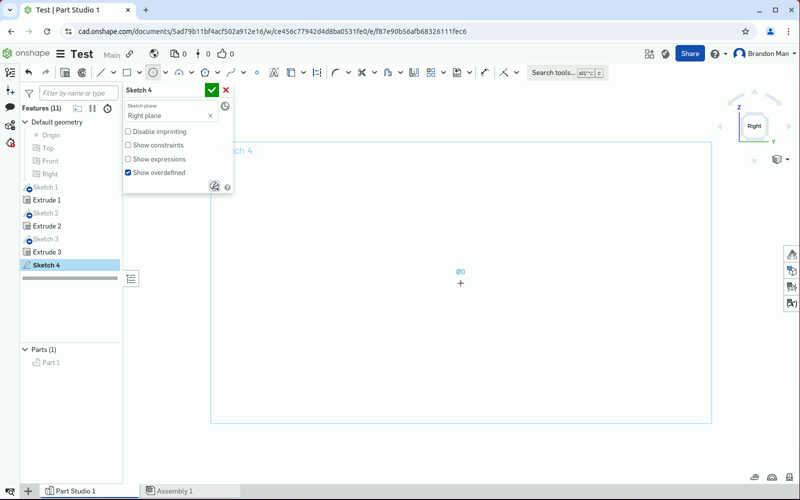
mouse_move(527, 282)
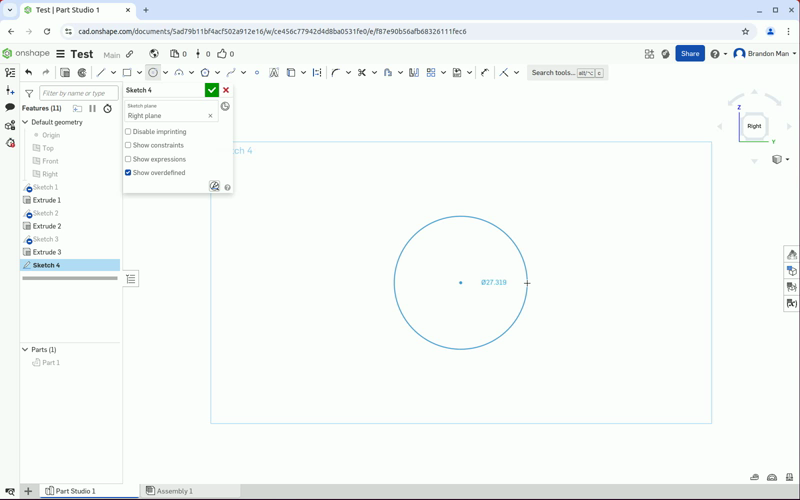
click(527, 282)
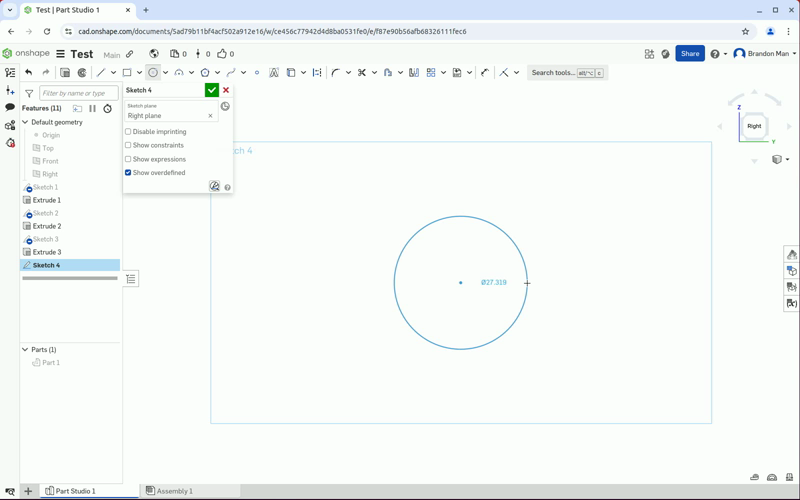
key(esc)
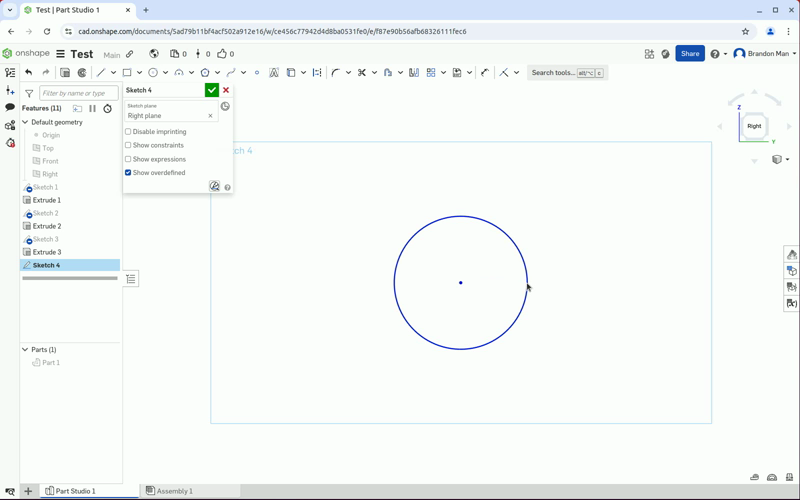
mouse_move(493, 329)
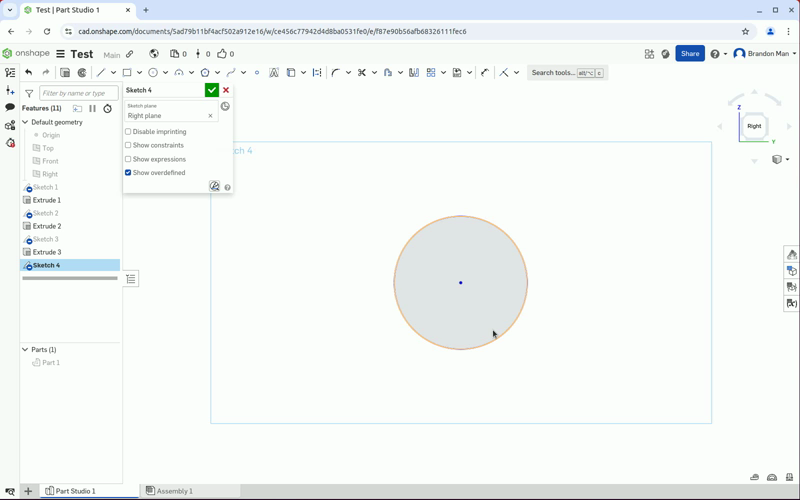
click(493, 329)
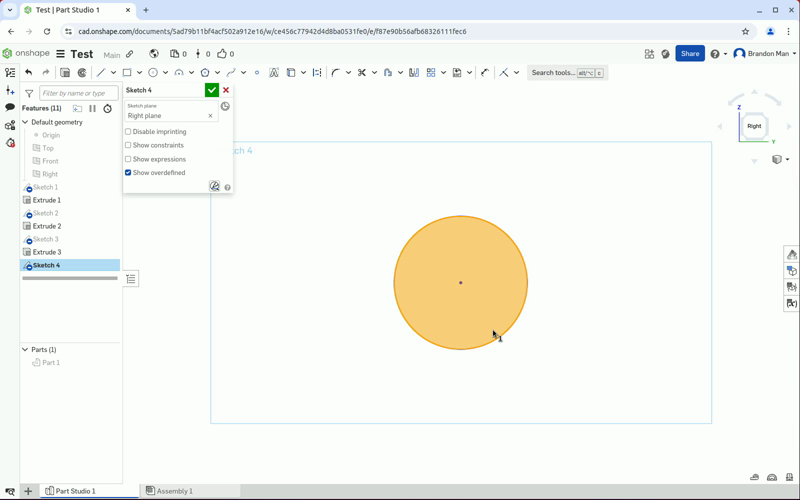
mouse_move(73, 352)
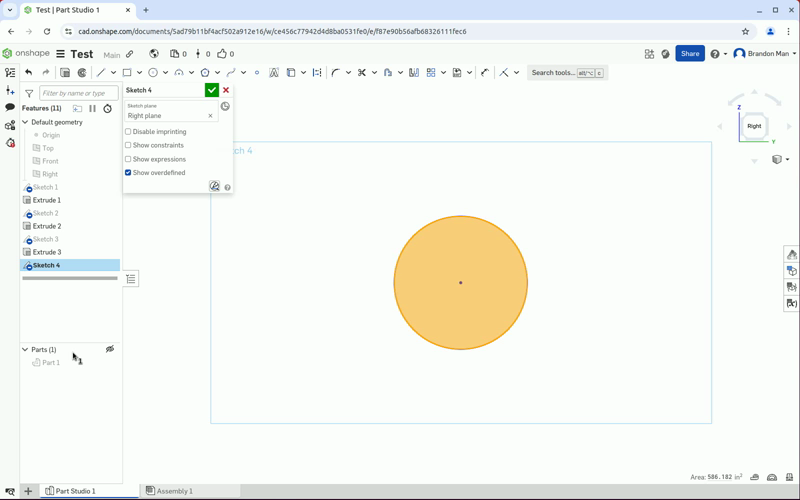
key(shift+y)
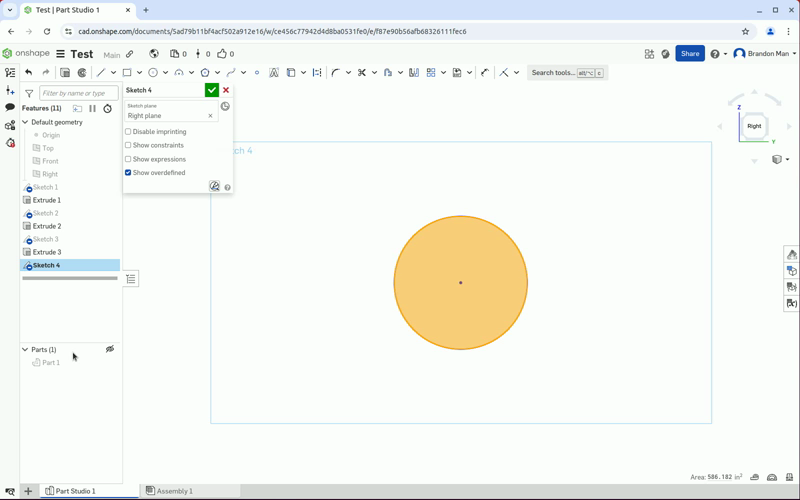
key(shift+e)
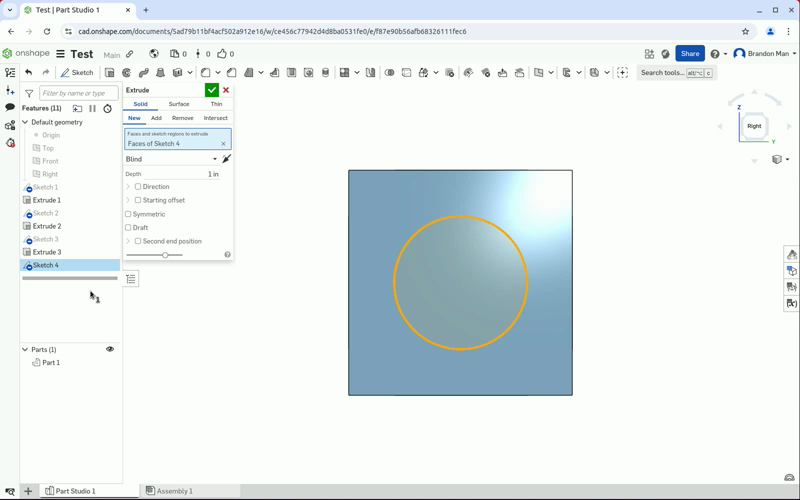
mouse_move(143, 106)
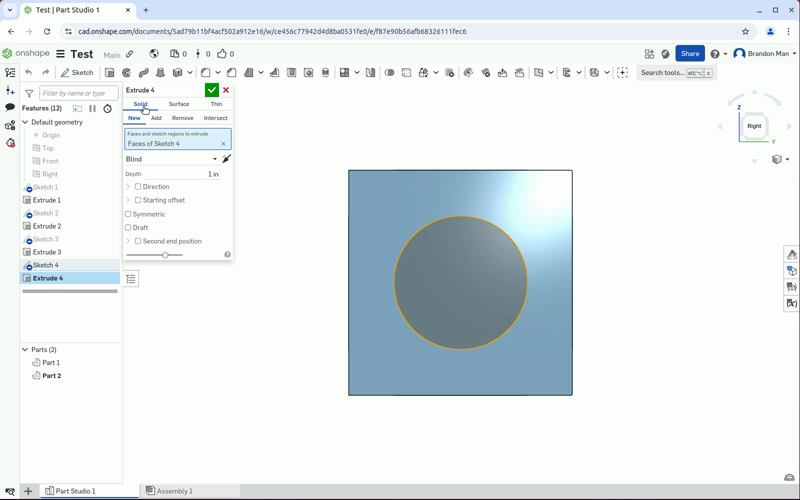
click(143, 106)
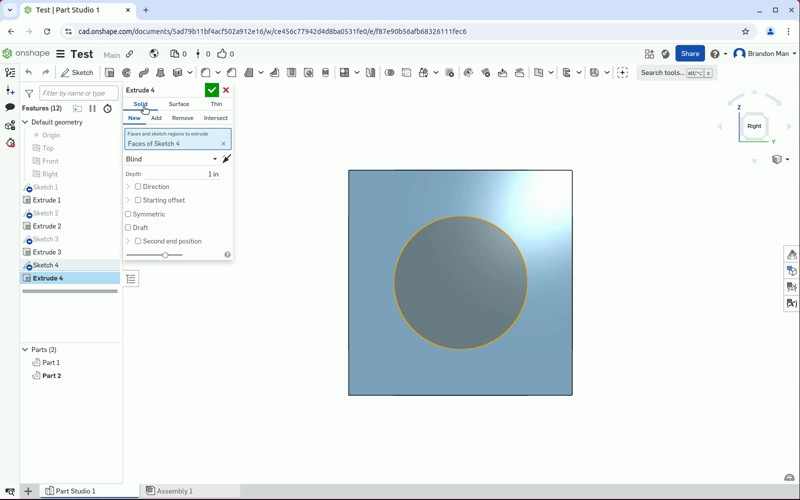
mouse_move(186, 120)
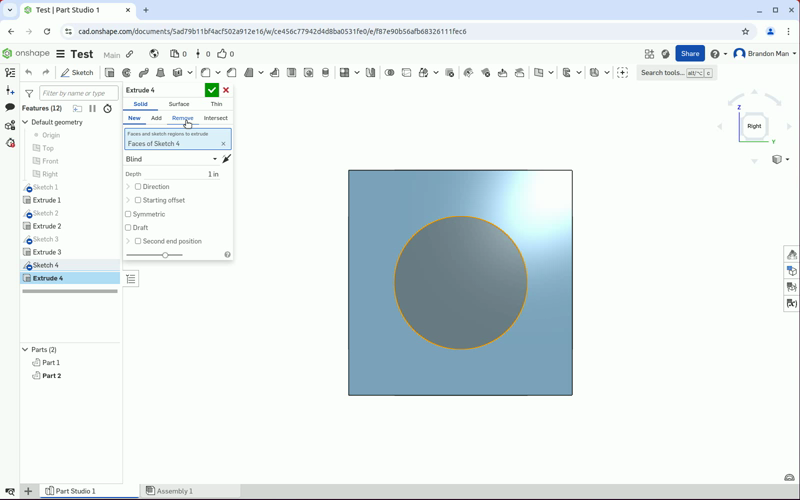
click(186, 120)
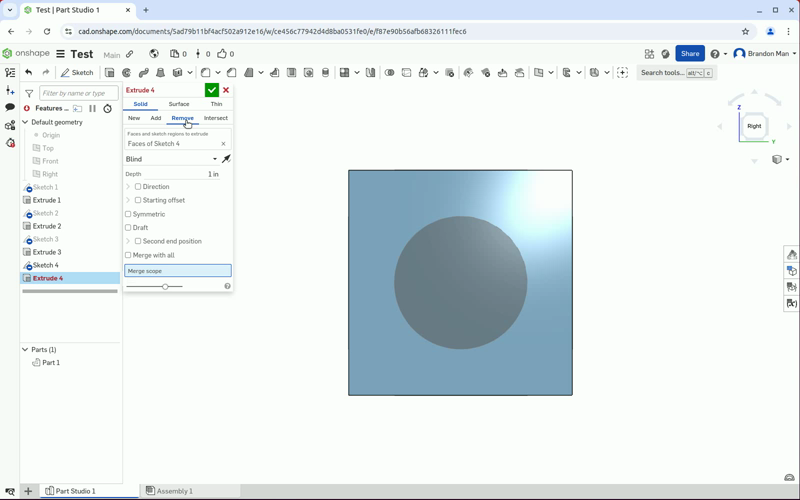
key(tab, 4)
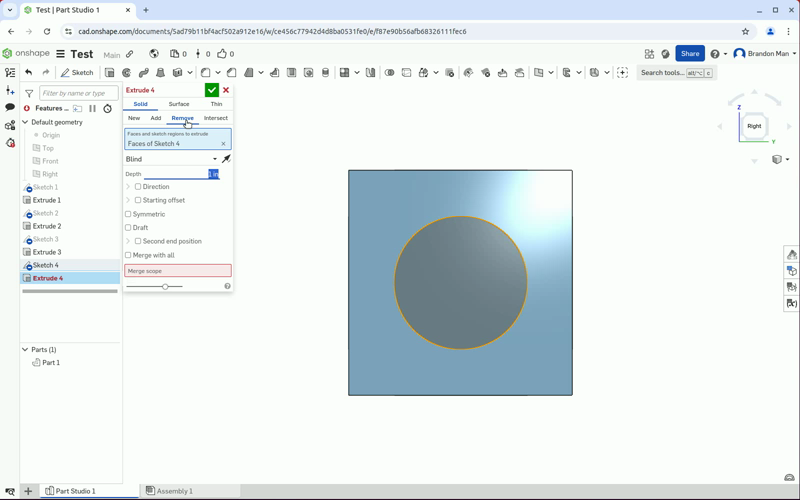
text(46.216)
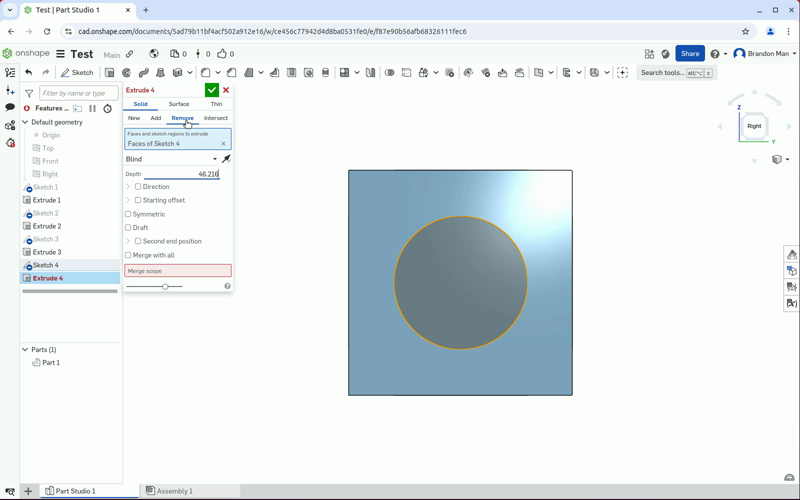
key(tab, 3)
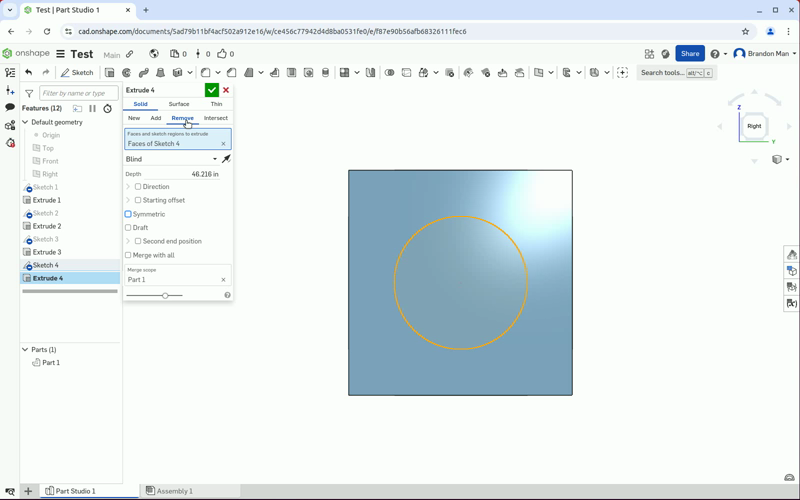
key(space)
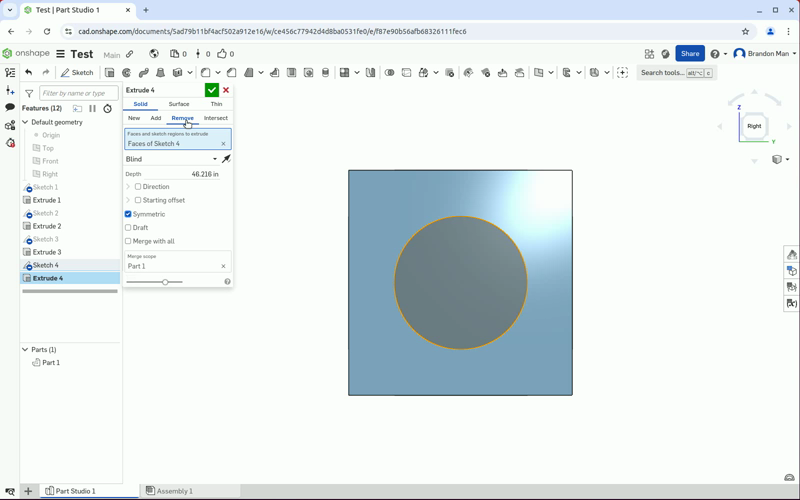
key(tab, 2)
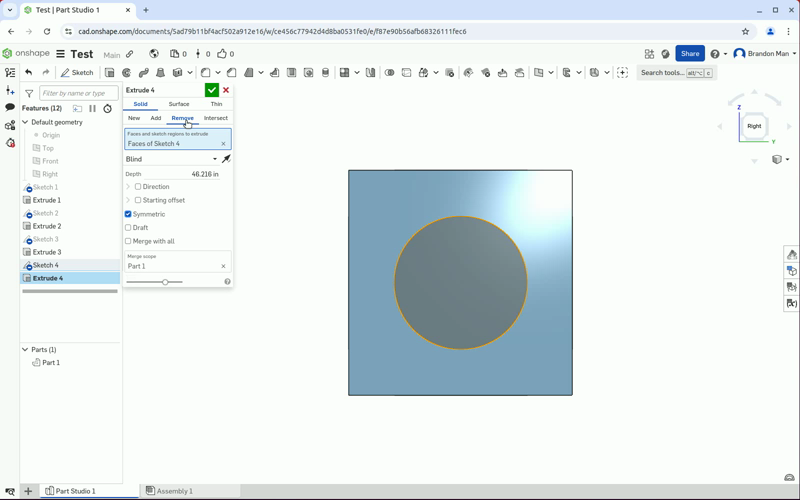
key(space)
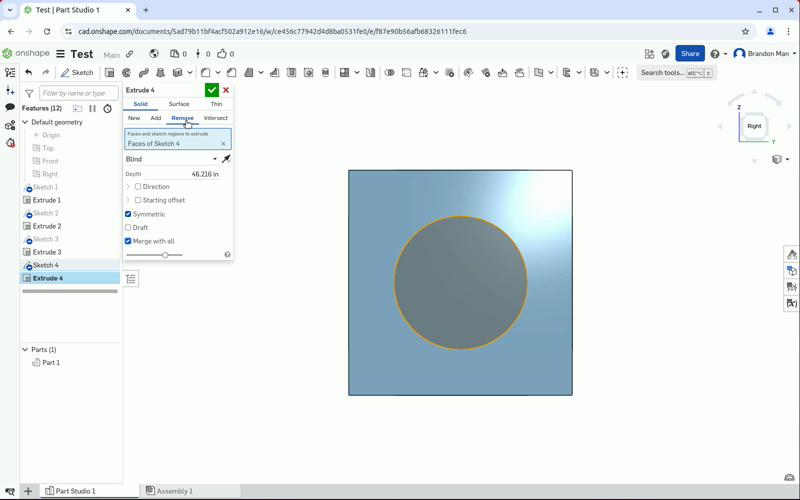
key(enter)
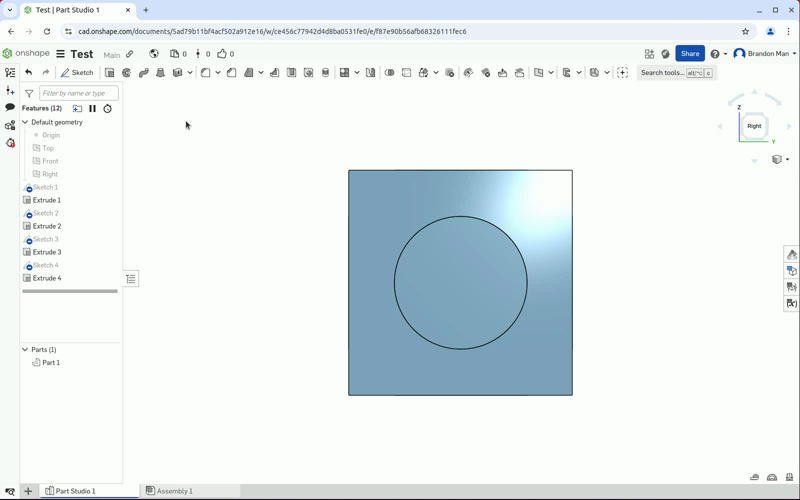
key(shift+h)
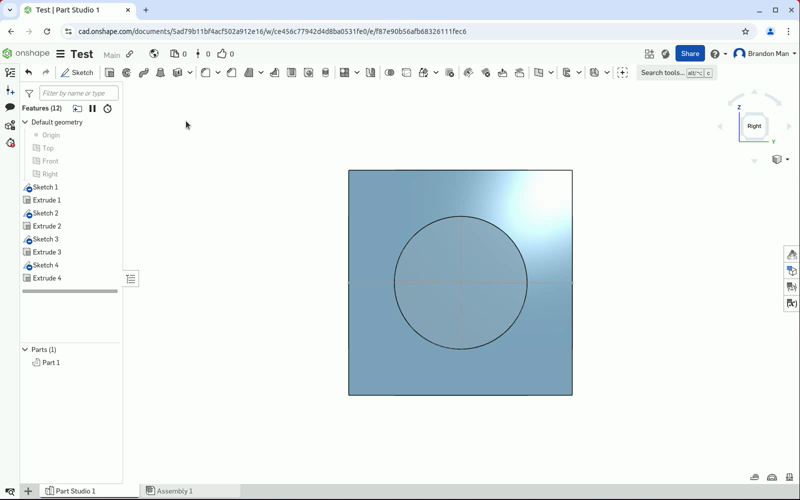
key(shift+h)
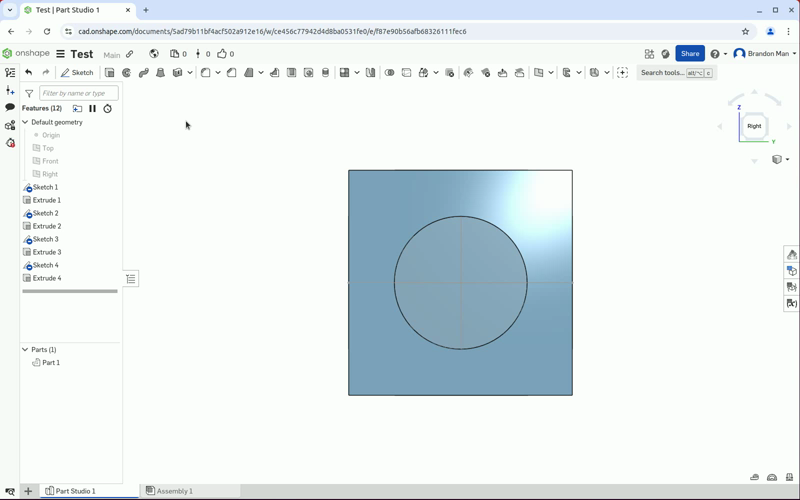
key(shift+7)
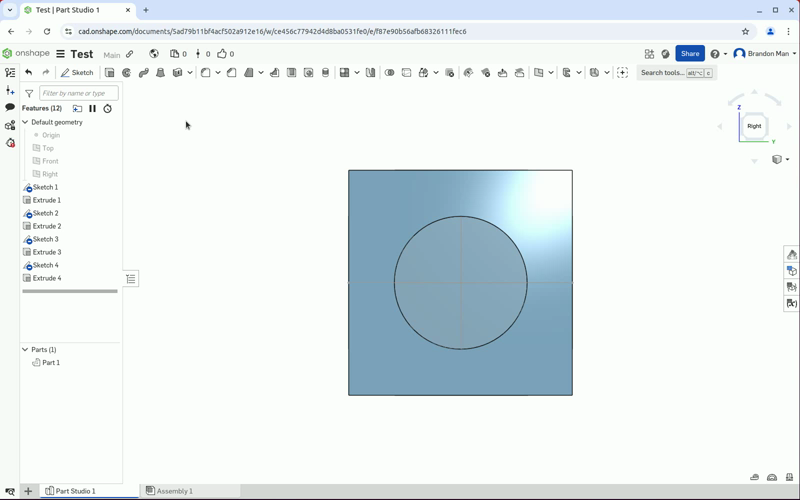
key(right, 2)
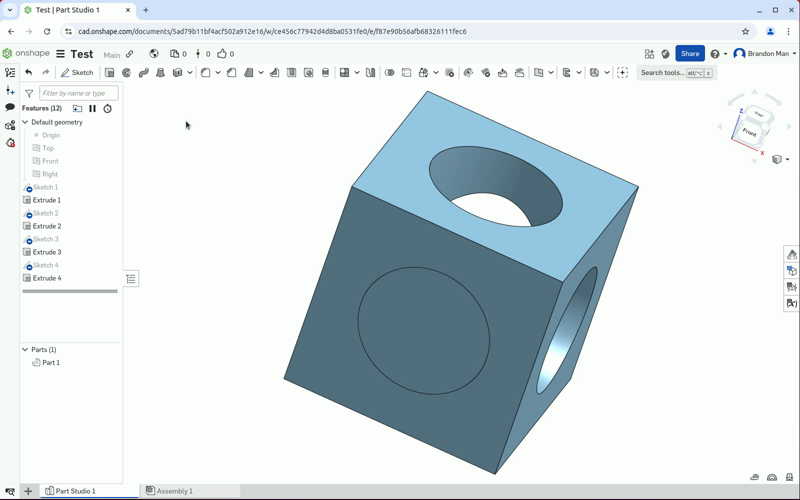
key(down, 2)
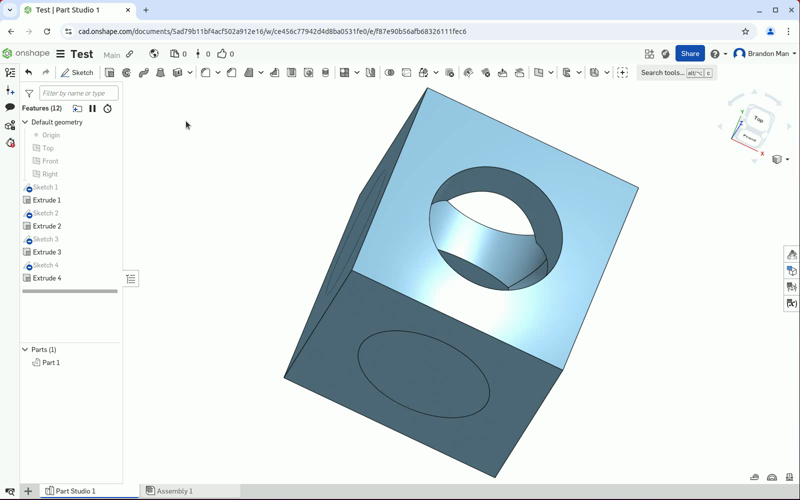
key(up, 2)
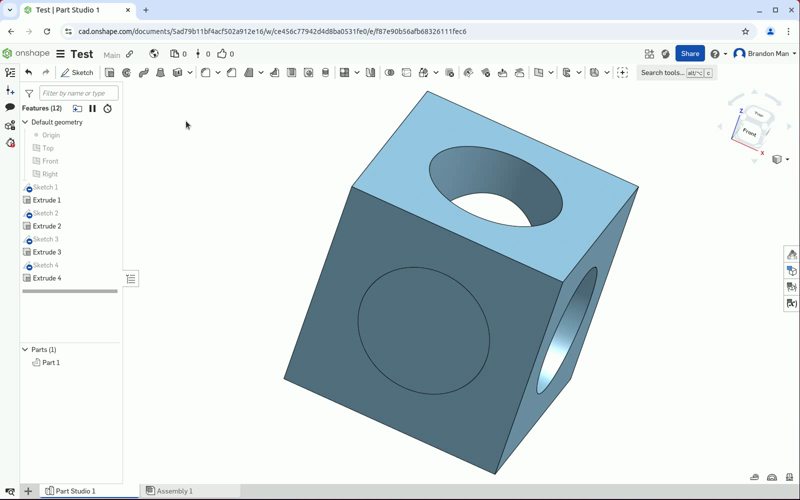
key(left, 2)
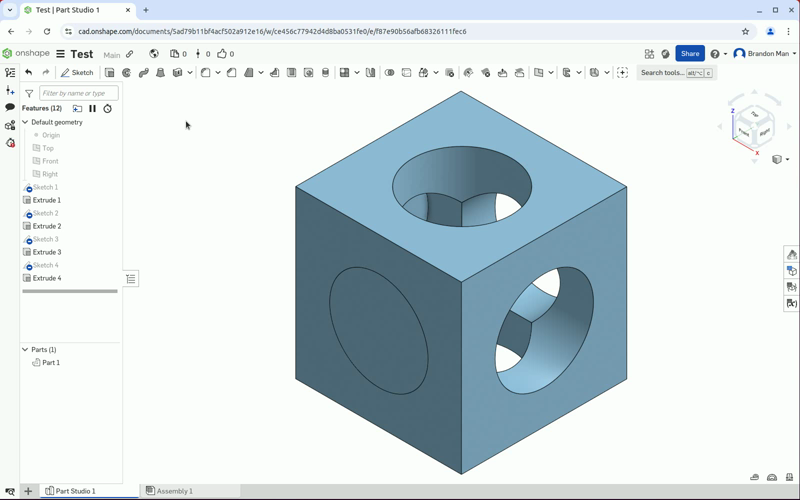
mouse_move(73, 189)
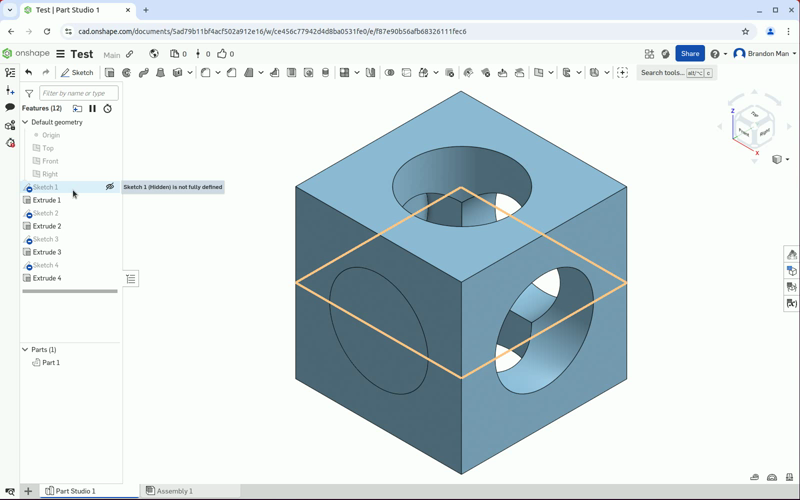
click(73, 189)